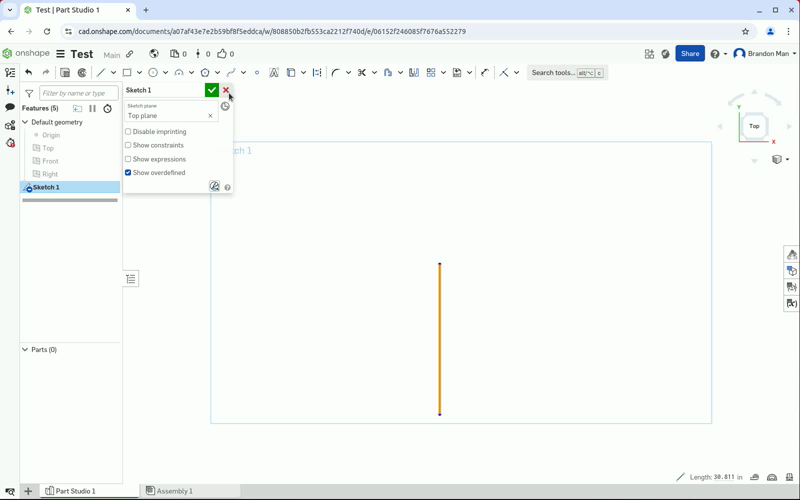
key(shift+h)
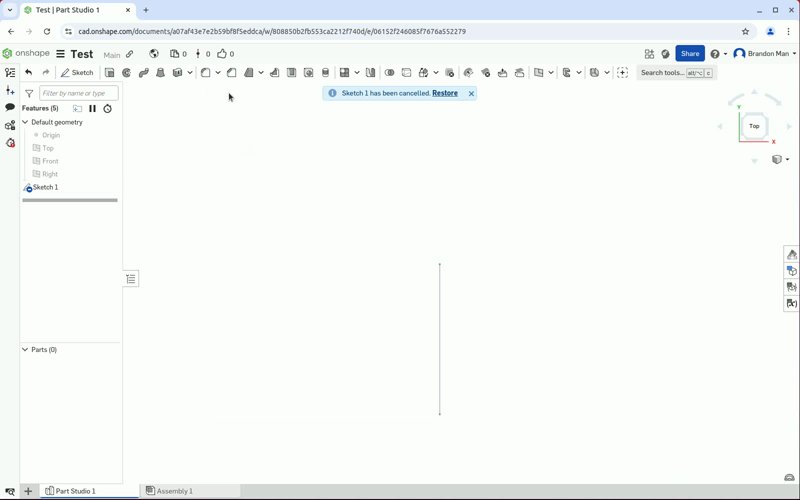
key(shift+s)
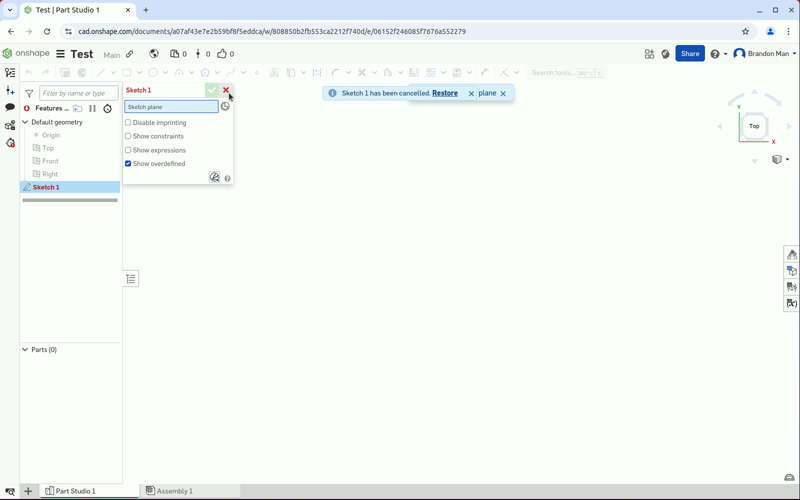
mouse_move(73, 150)
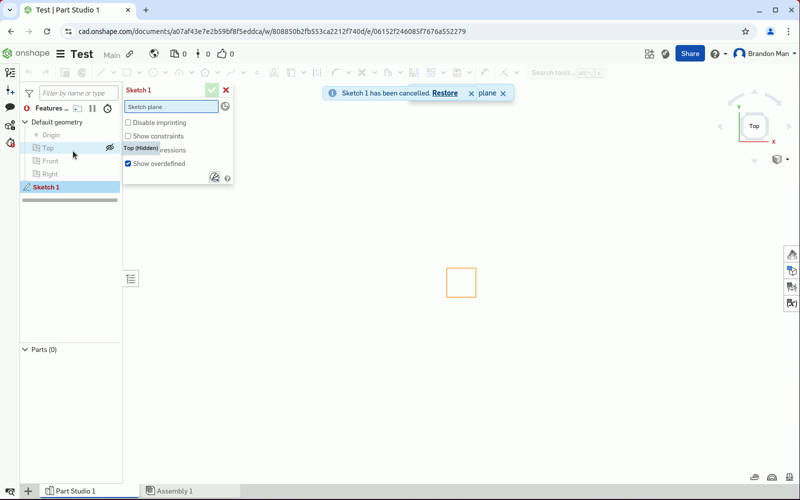
click(73, 150)
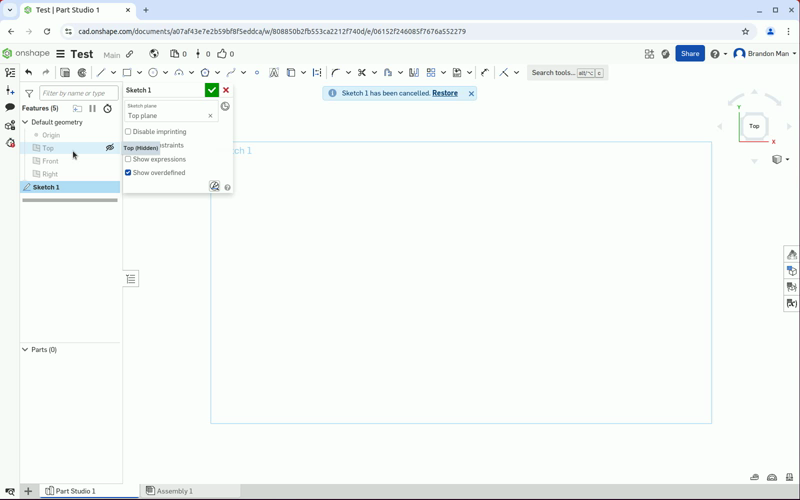
mouse_move(73, 352)
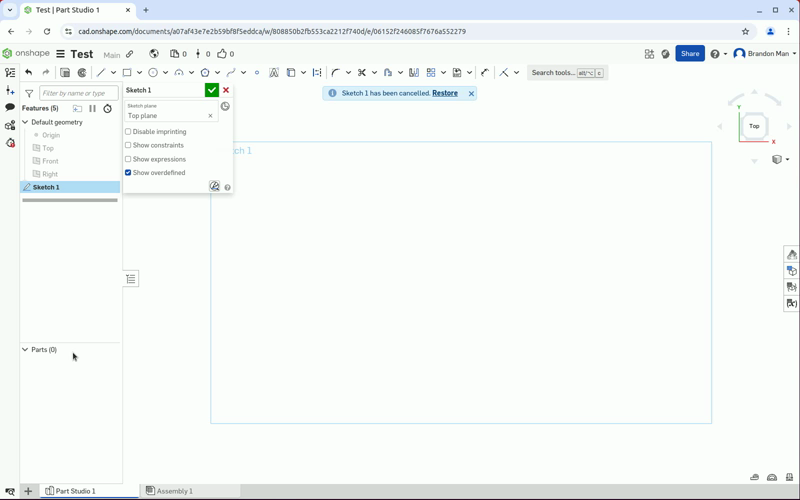
key(y)
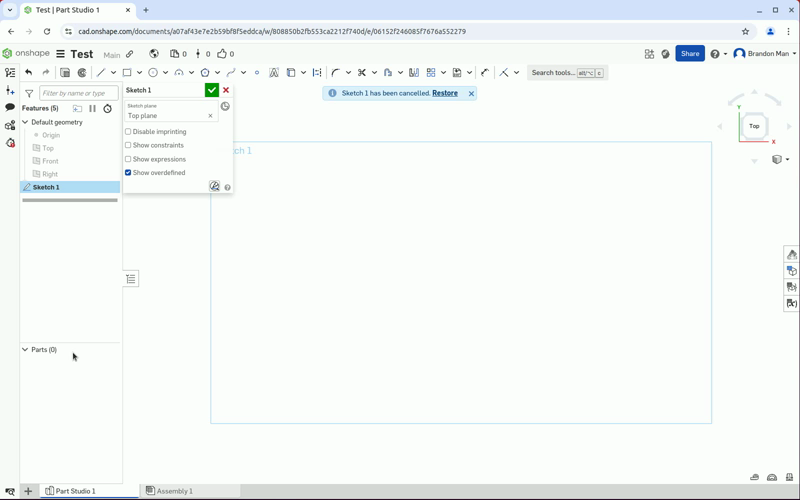
key(l)
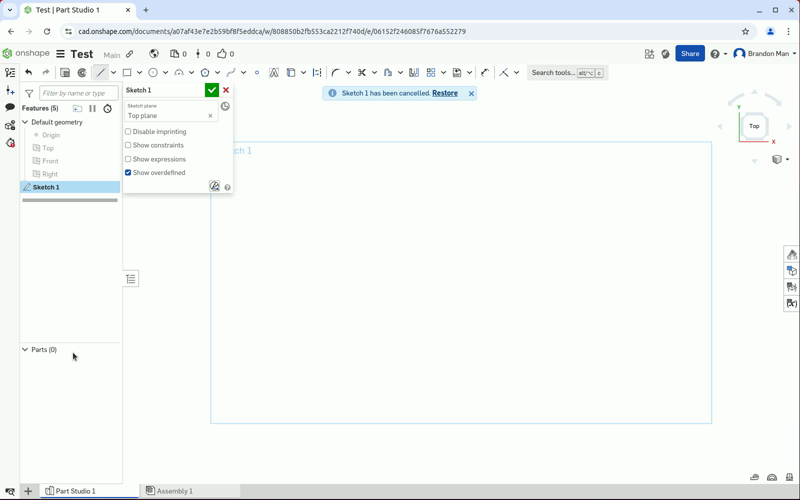
key_down(shift)
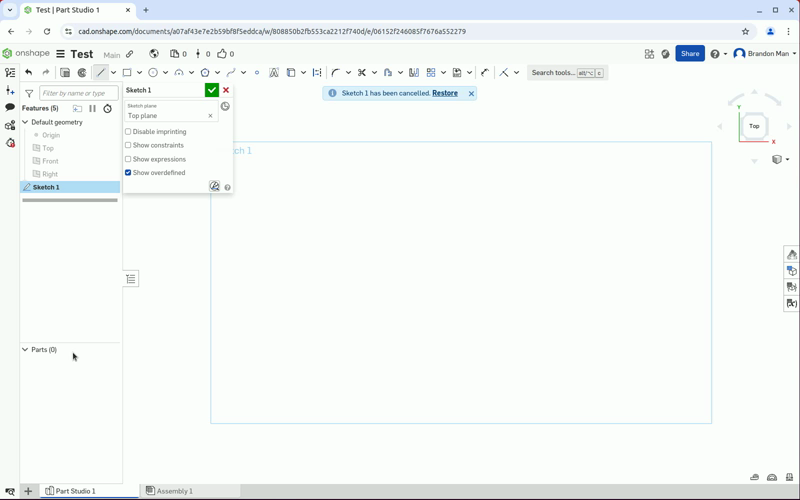
mouse_move(326, 357)
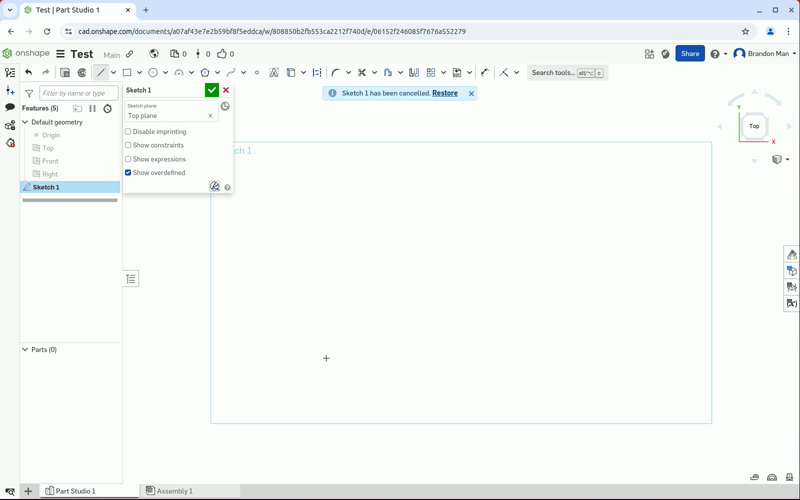
click(326, 357)
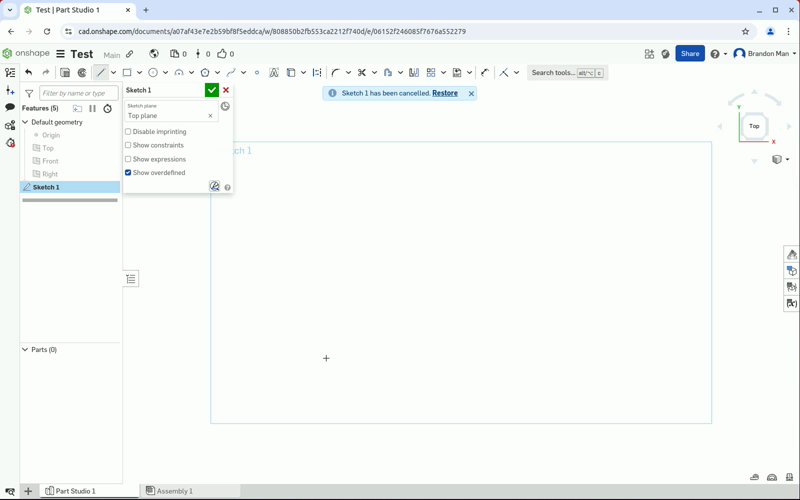
key_up(shift)
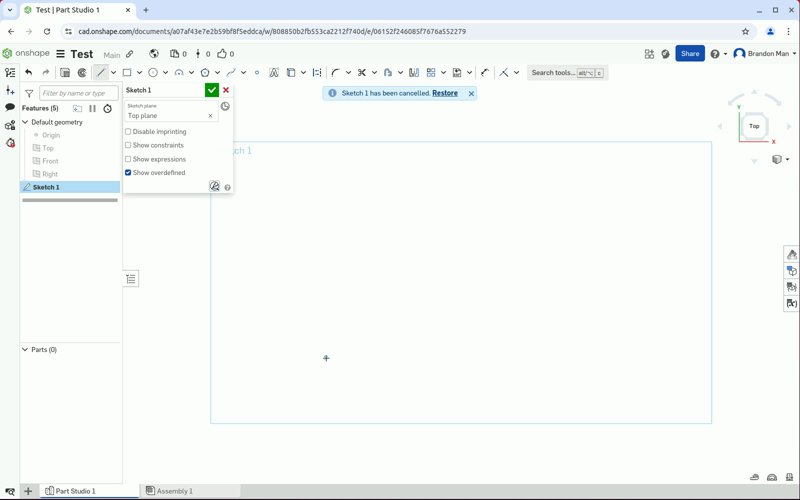
key_down(shift)
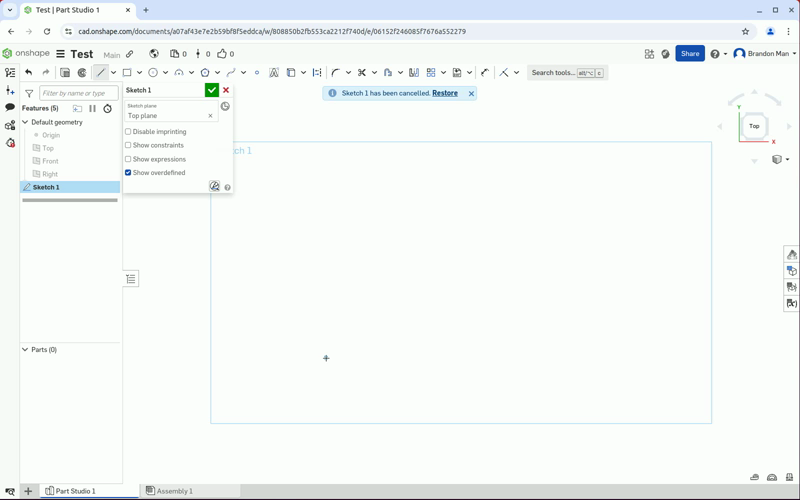
mouse_move(589, 357)
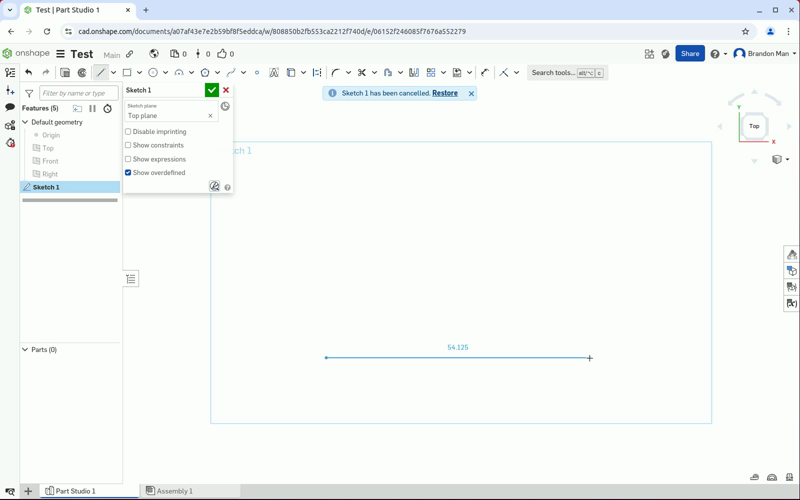
click(589, 357)
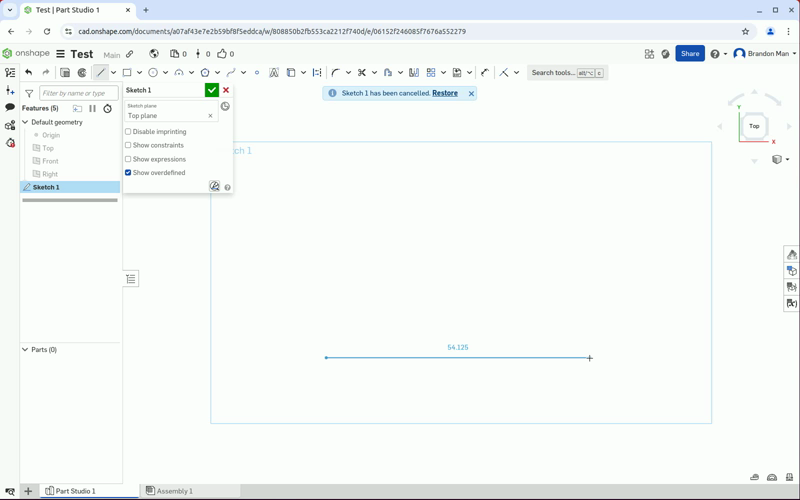
key_up(shift)
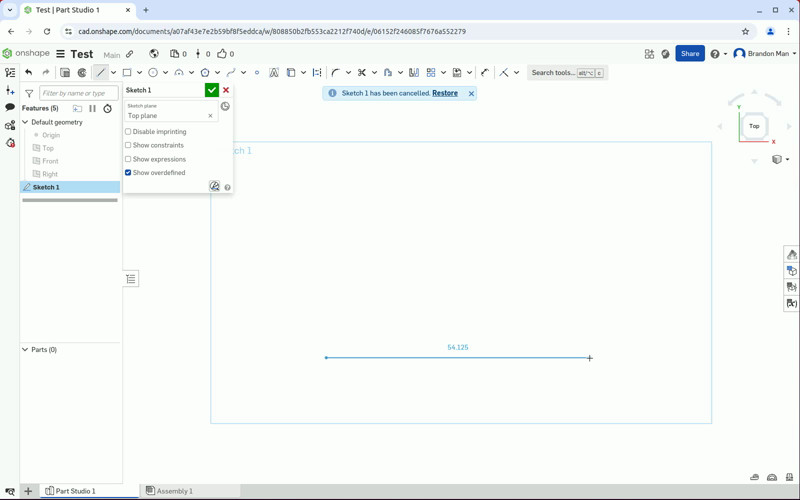
key_down(shift)
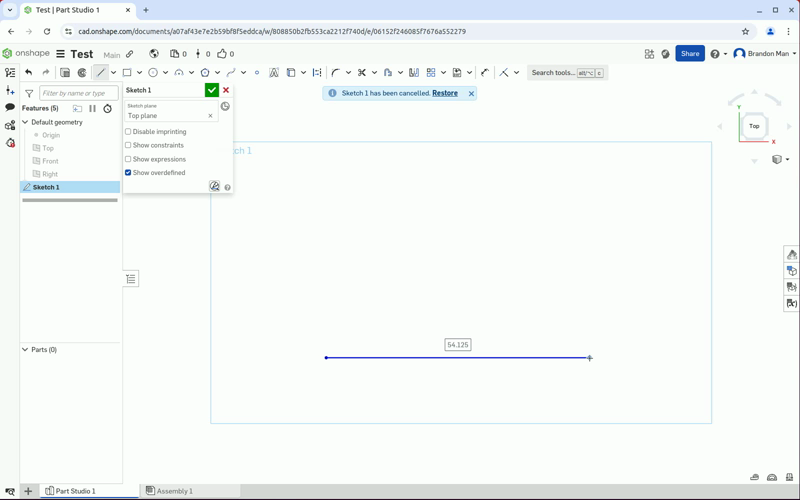
mouse_move(589, 227)
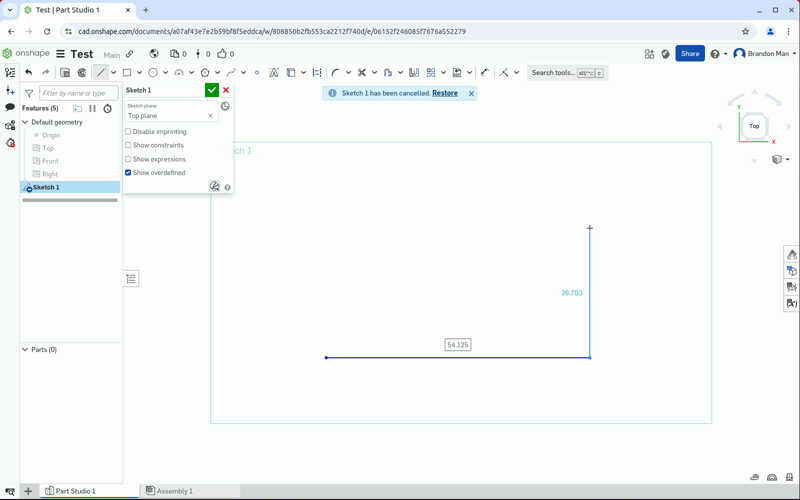
click(589, 227)
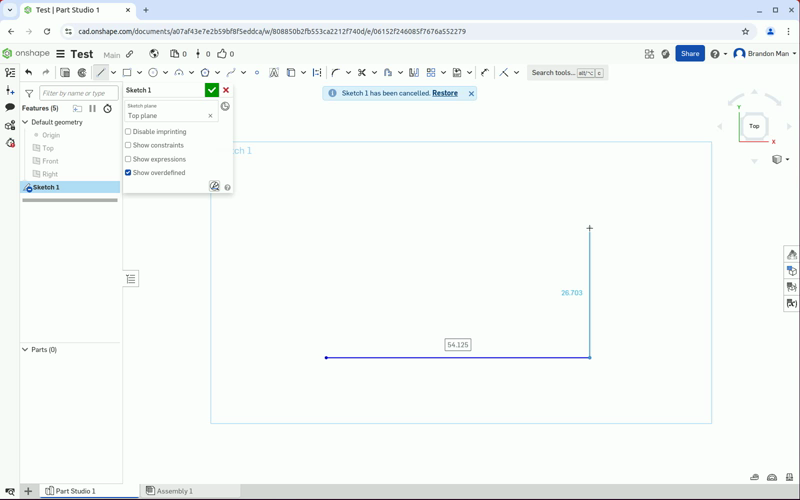
key_up(shift)
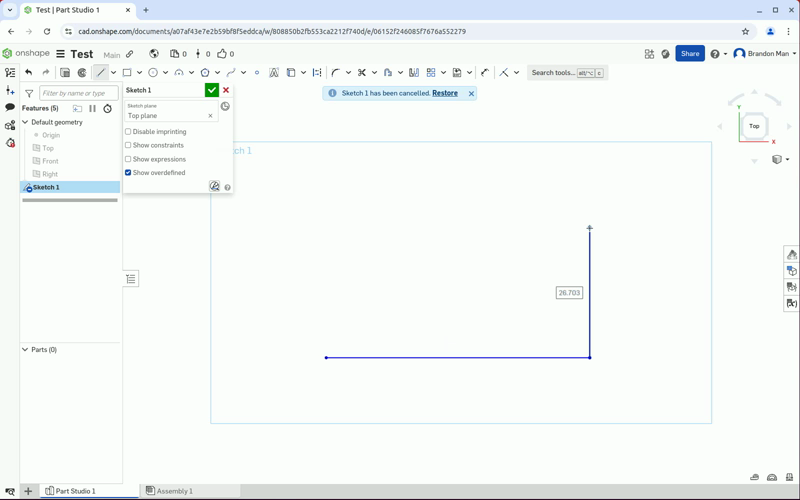
key(esc)
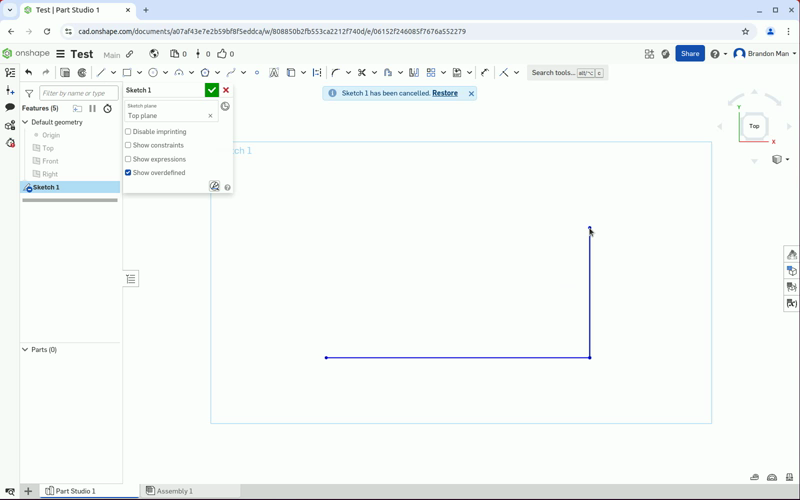
key(a)
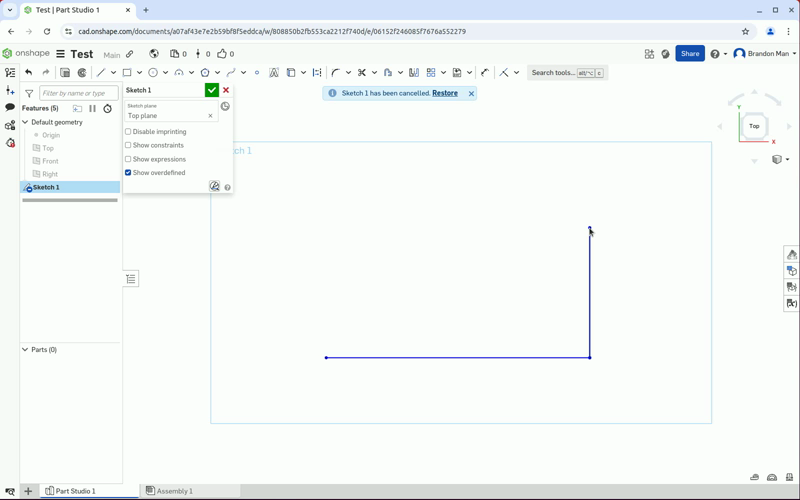
mouse_move(589, 227)
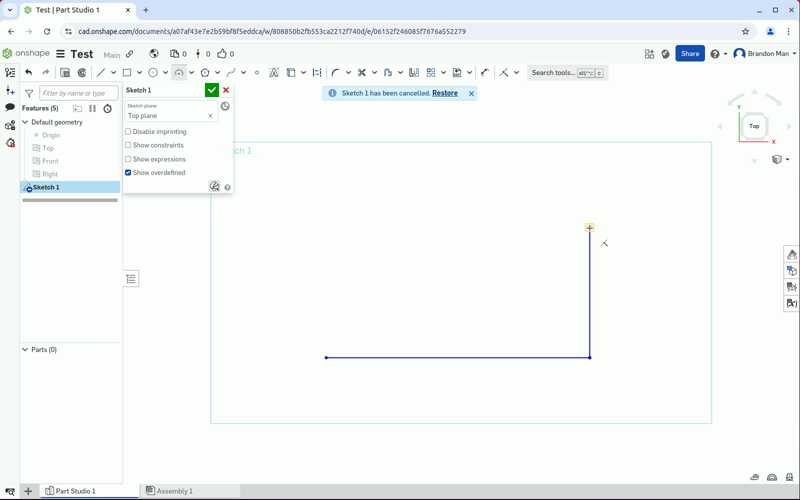
click(589, 227)
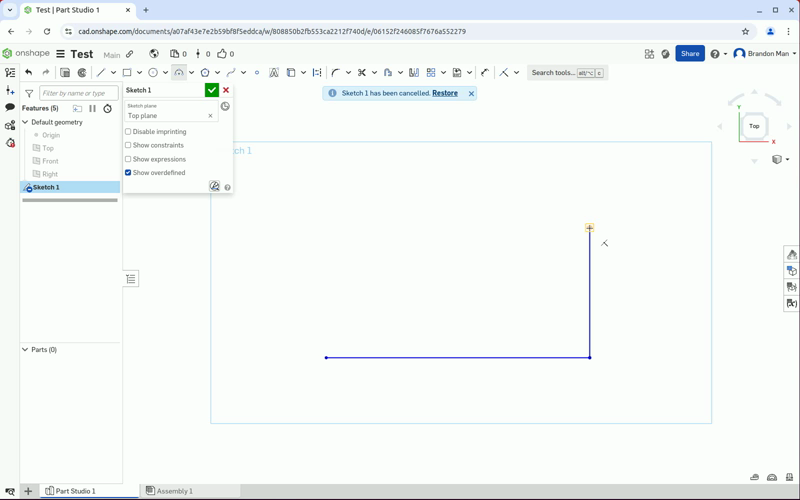
key_down(shift)
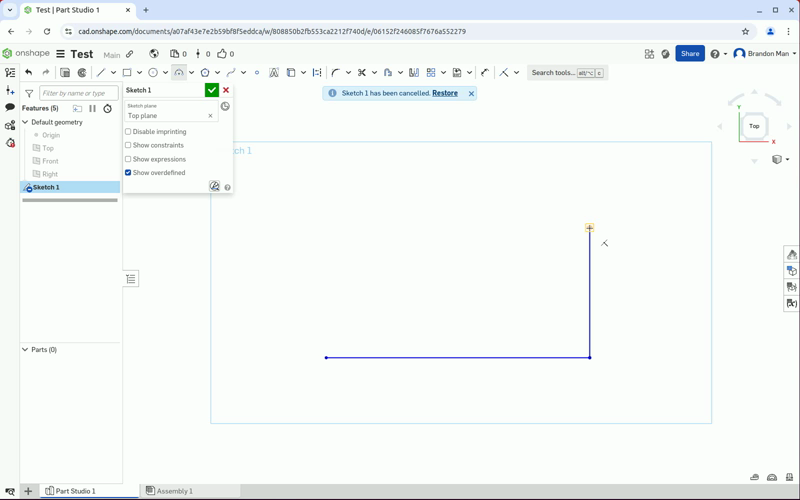
mouse_move(578, 207)
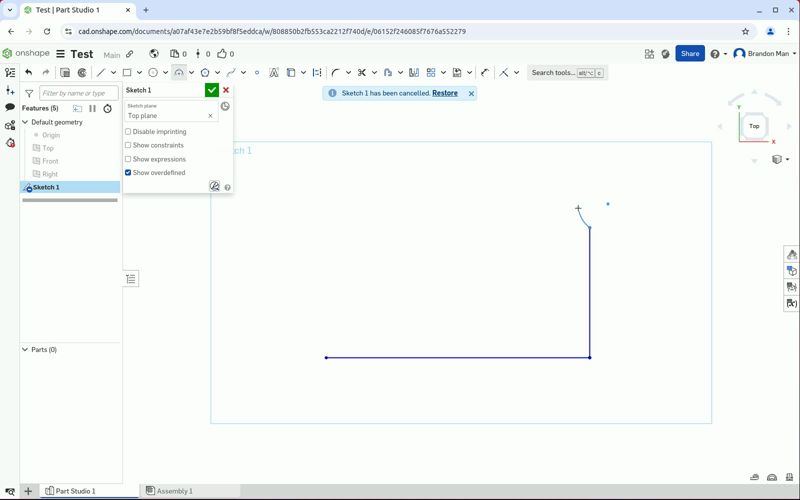
click(578, 207)
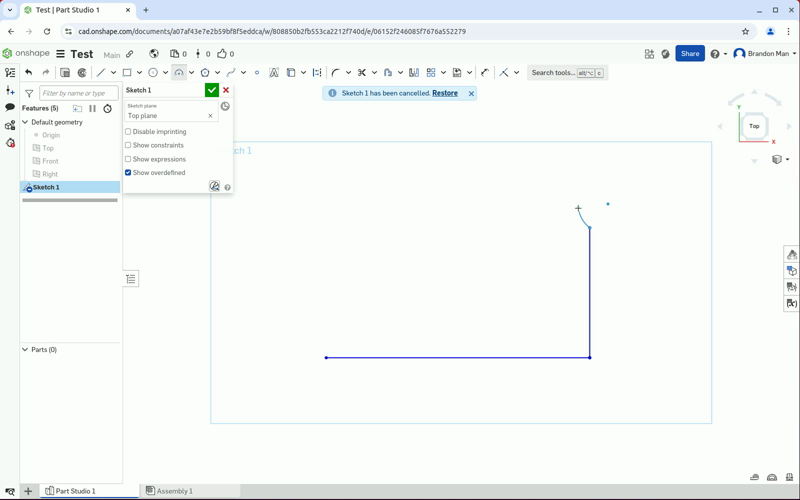
mouse_move(589, 214)
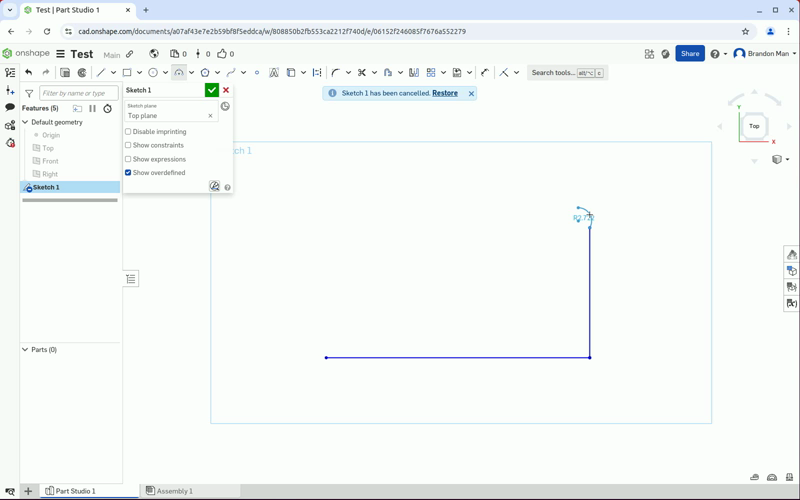
click(589, 214)
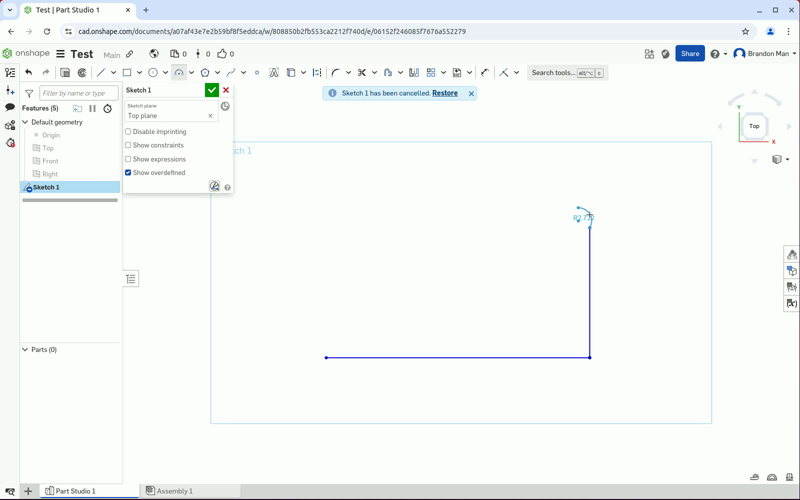
key_up(shift)
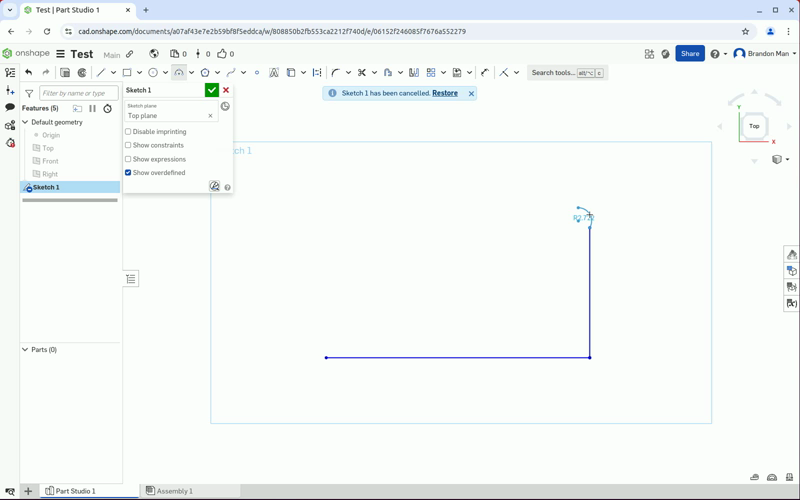
key(esc)
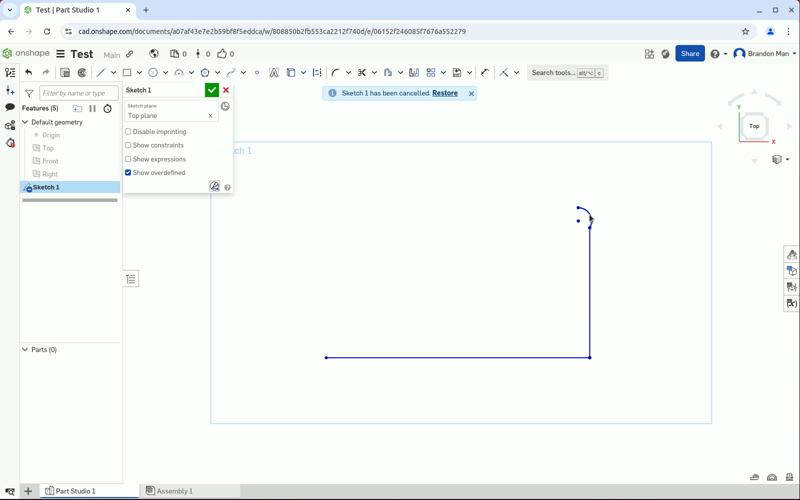
key(l)
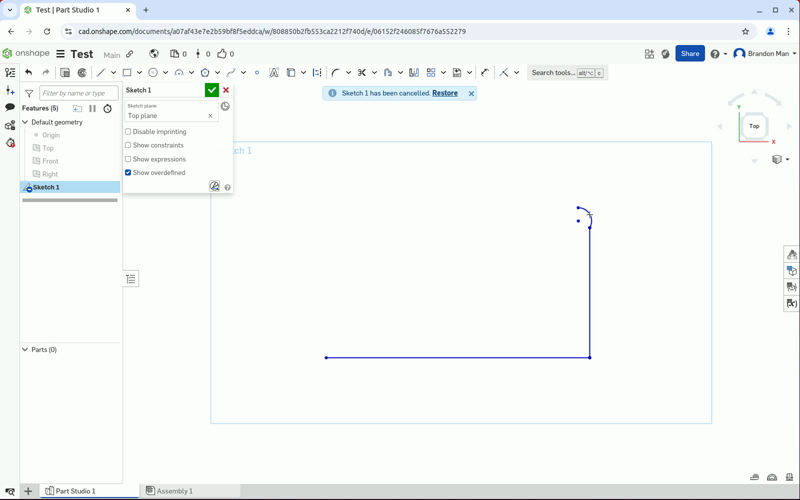
mouse_move(578, 207)
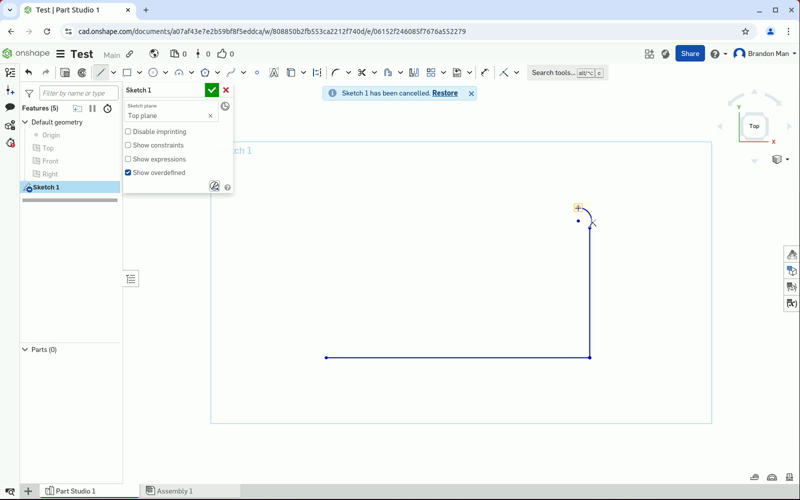
click(578, 207)
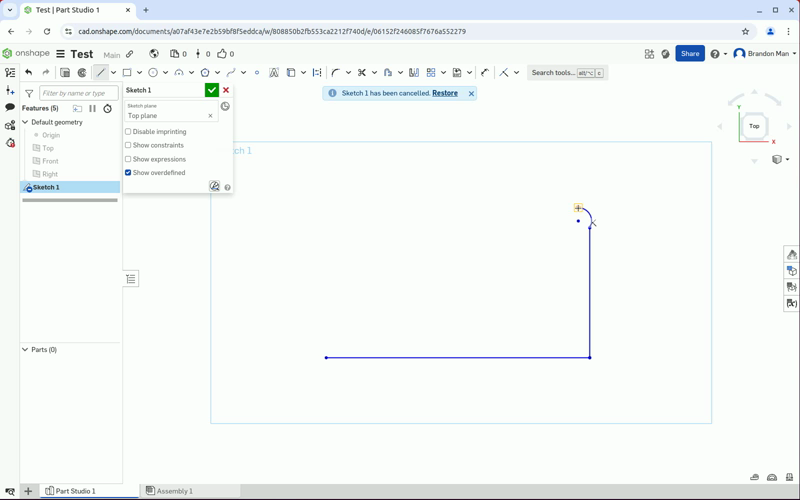
key_down(shift)
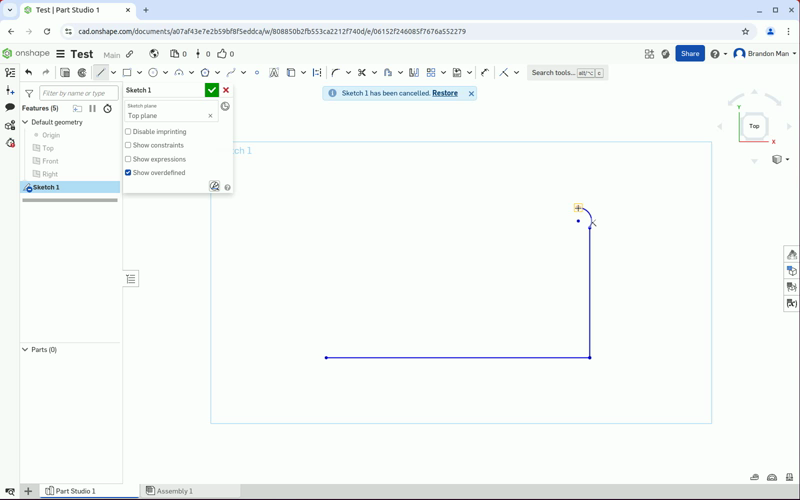
mouse_move(343, 207)
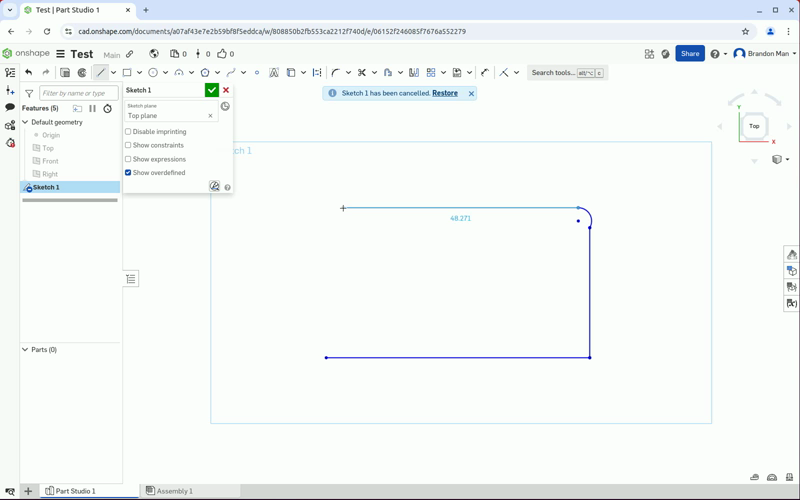
click(343, 207)
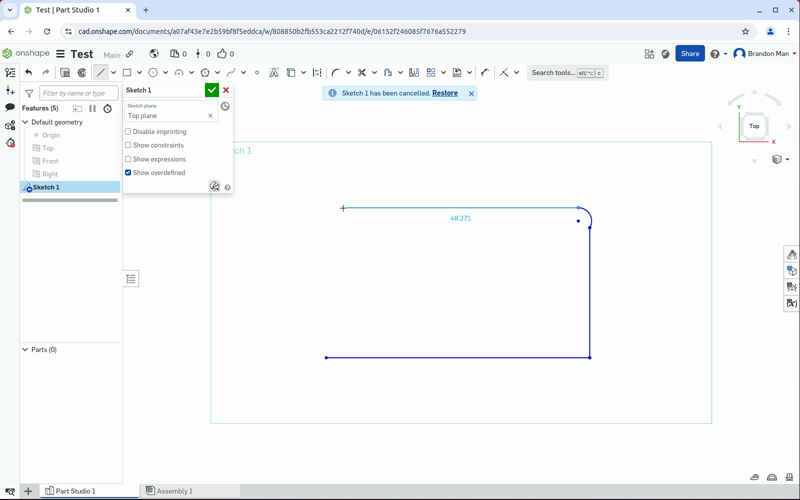
key_up(shift)
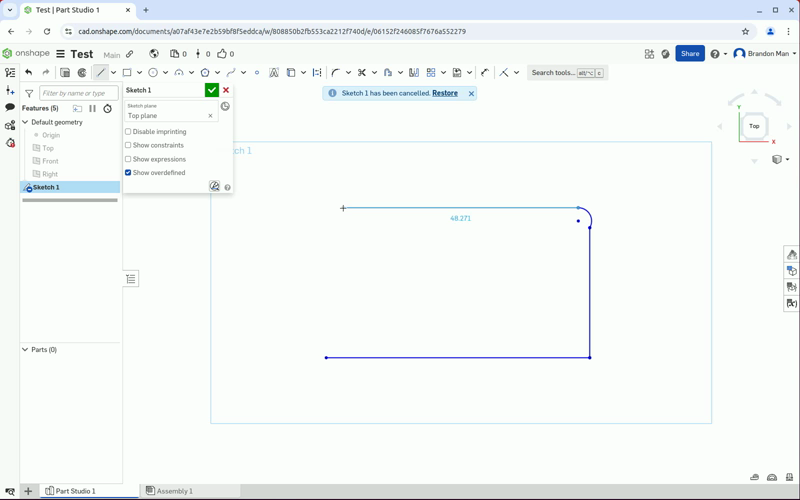
key(esc)
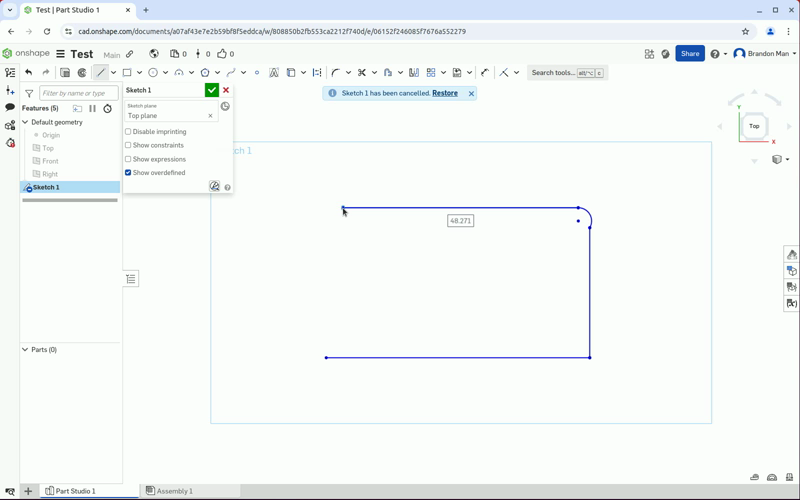
key(a)
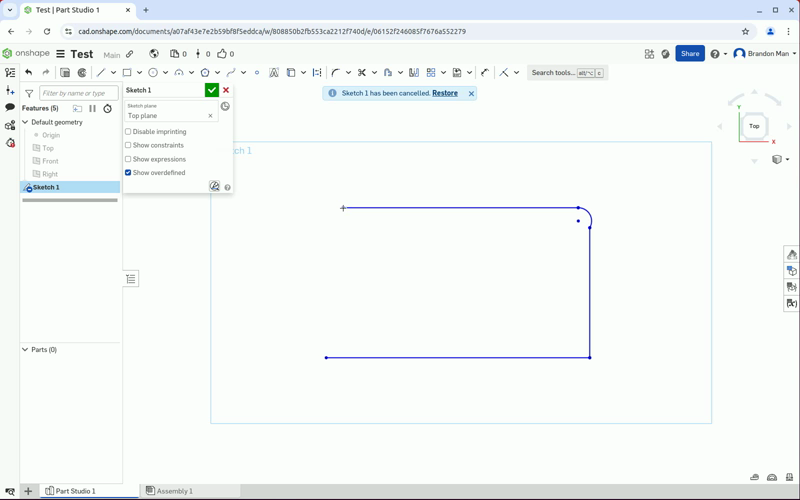
mouse_move(343, 207)
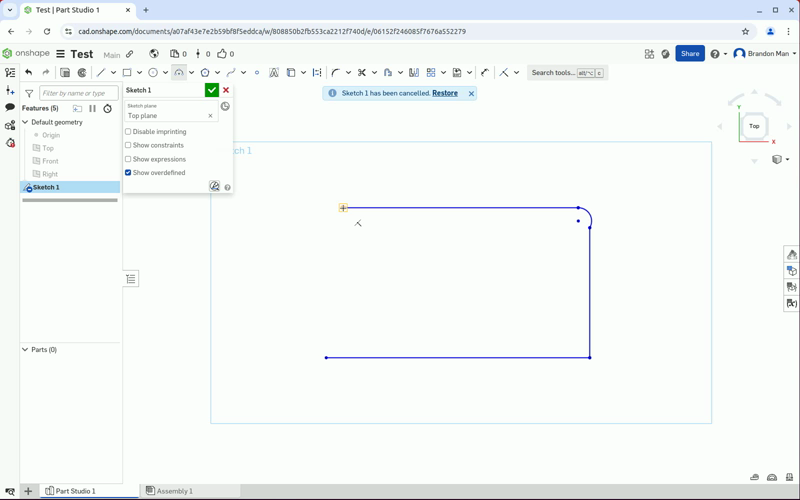
click(343, 207)
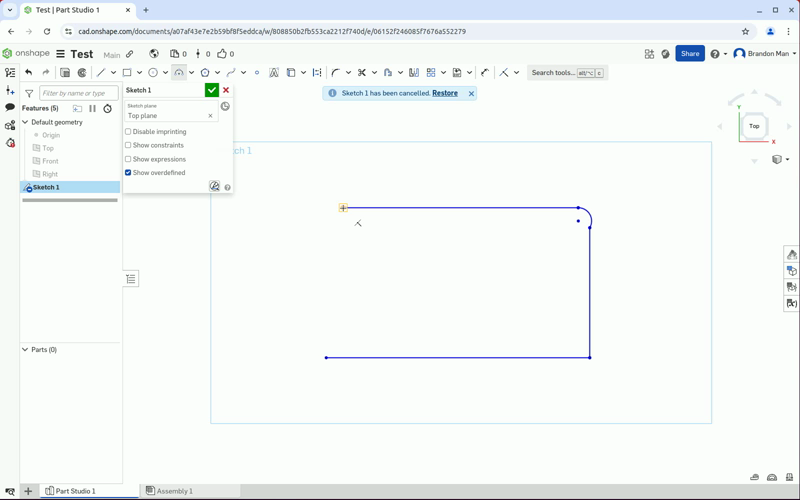
key_down(shift)
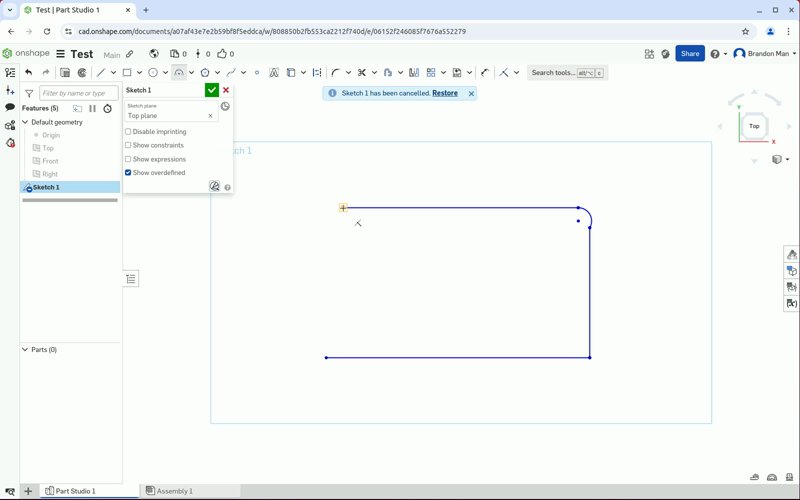
mouse_move(326, 227)
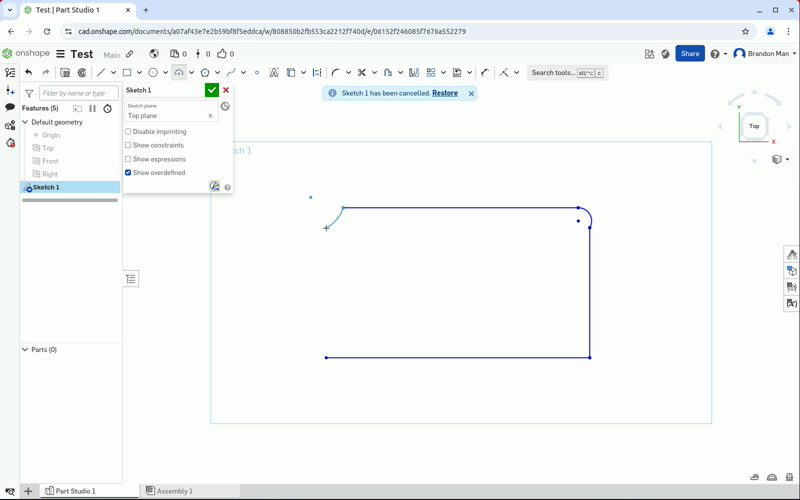
click(326, 227)
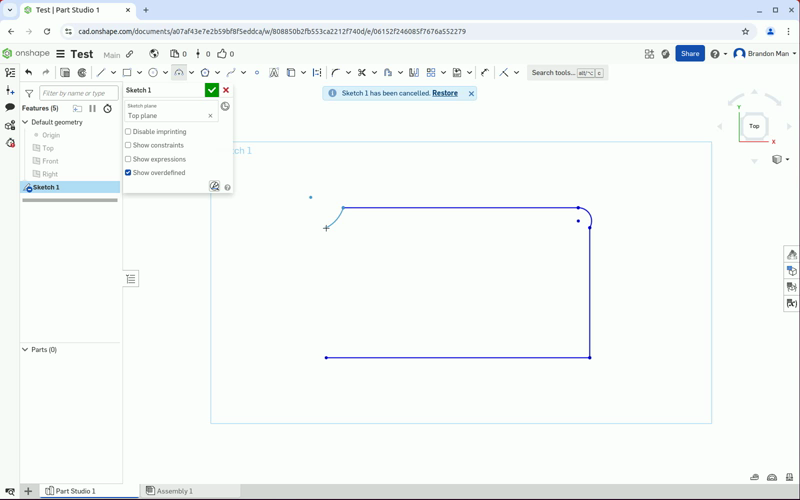
mouse_move(330, 214)
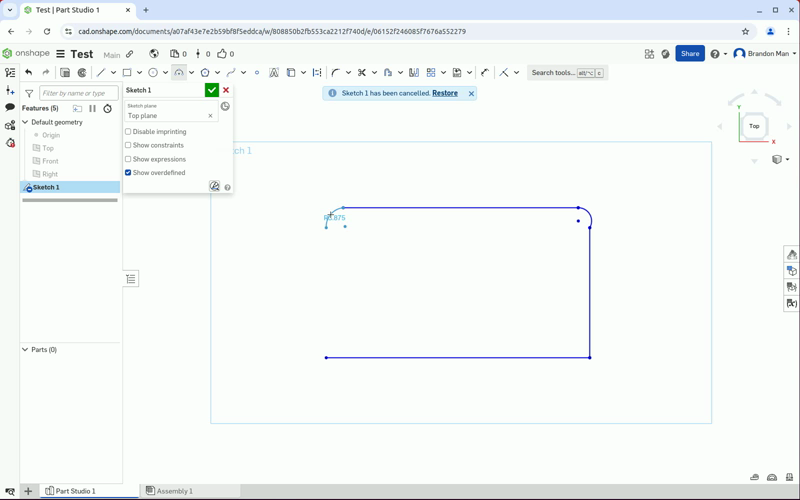
click(330, 214)
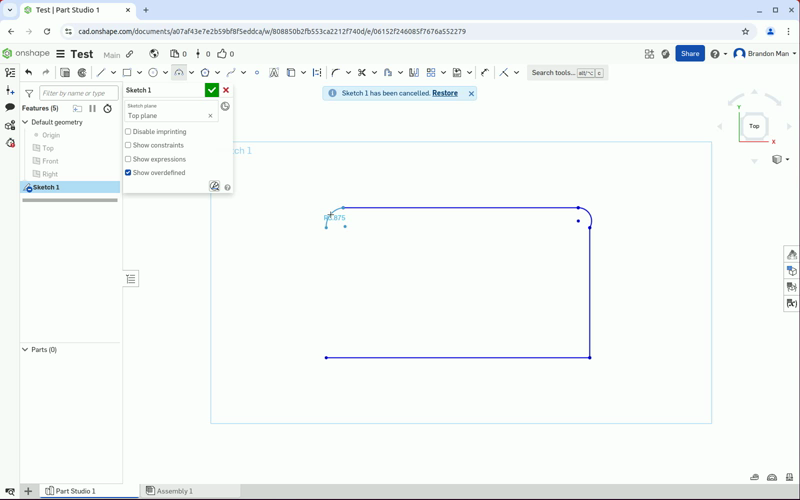
key_up(shift)
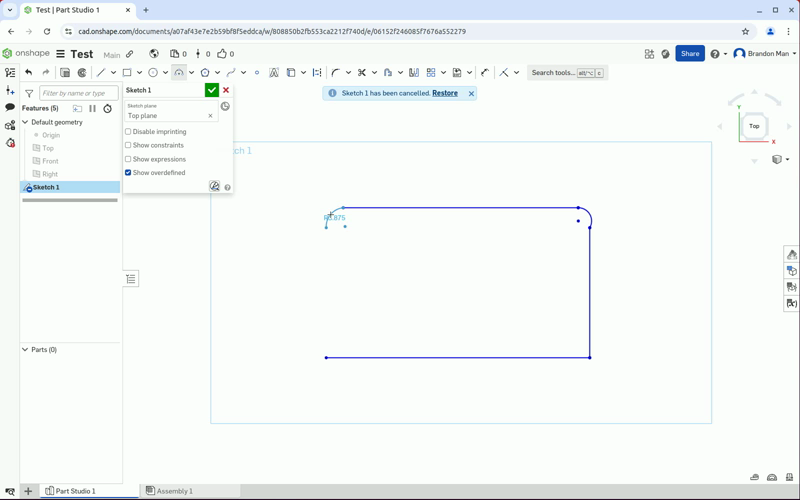
key(esc)
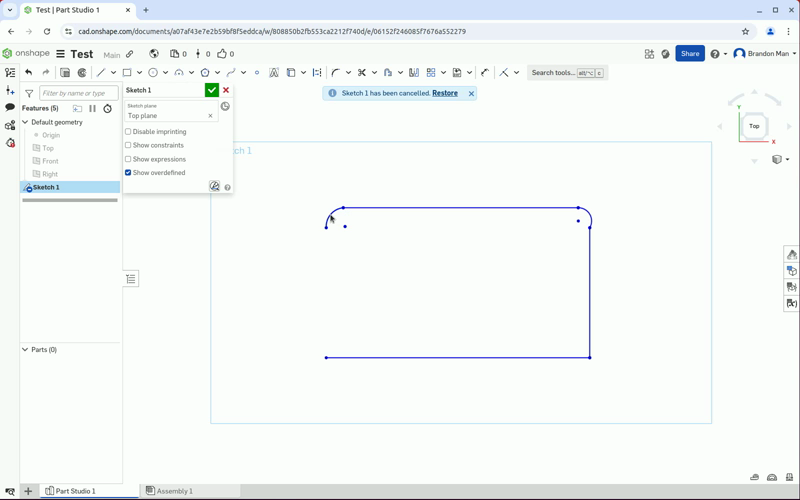
key(l)
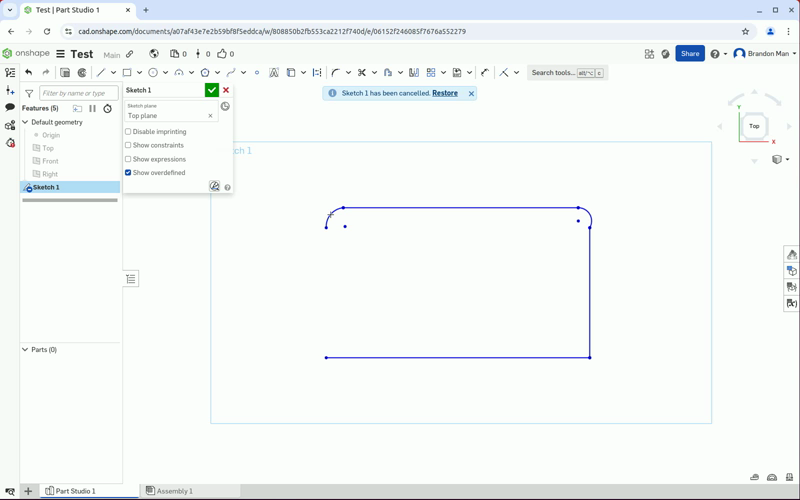
mouse_move(326, 227)
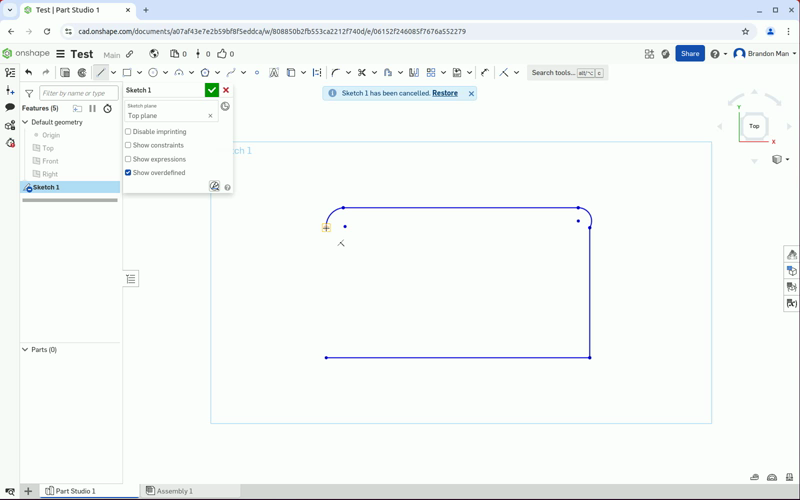
click(326, 227)
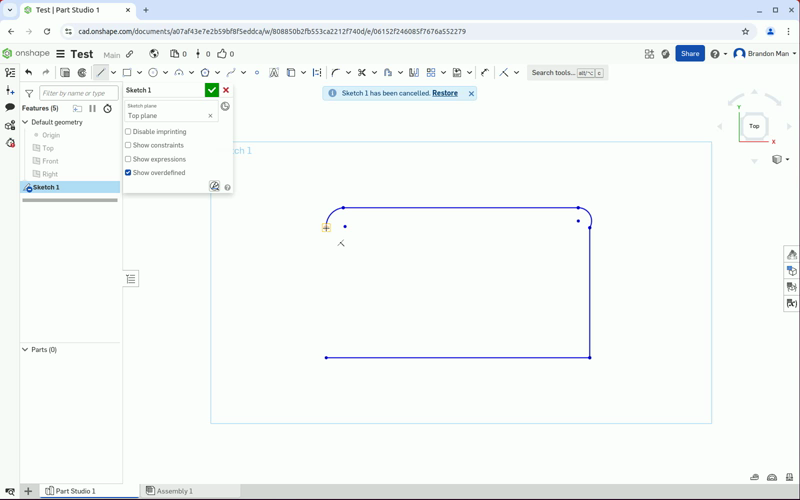
key_down(shift)
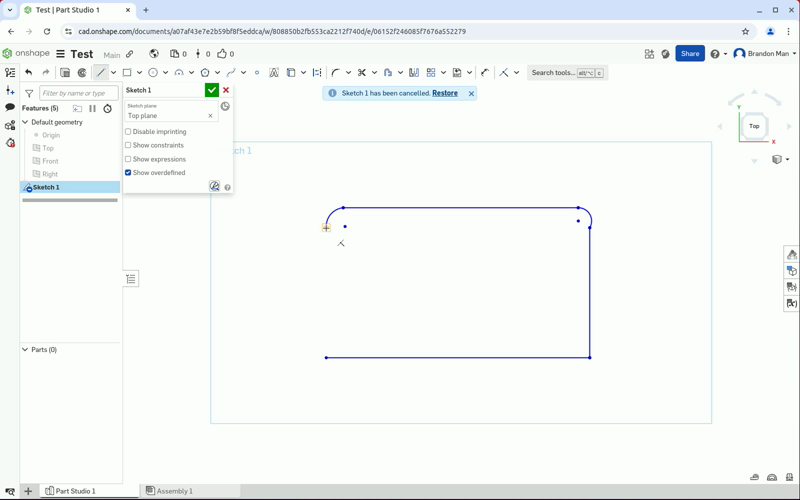
mouse_move(326, 357)
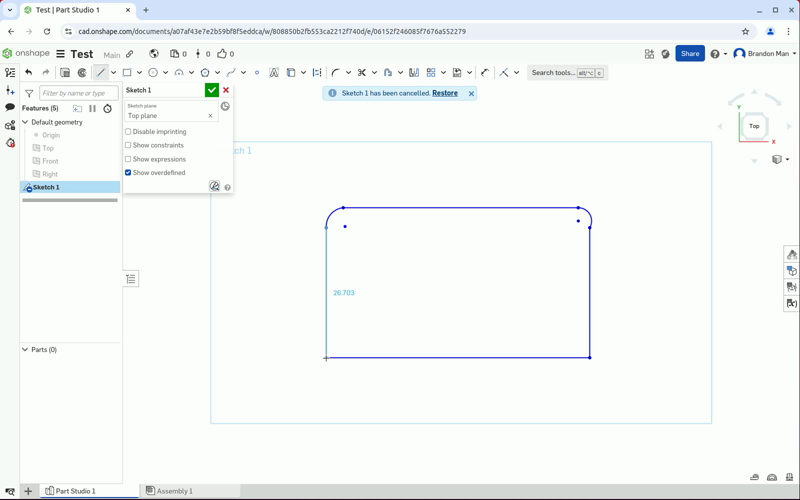
key_up(shift)
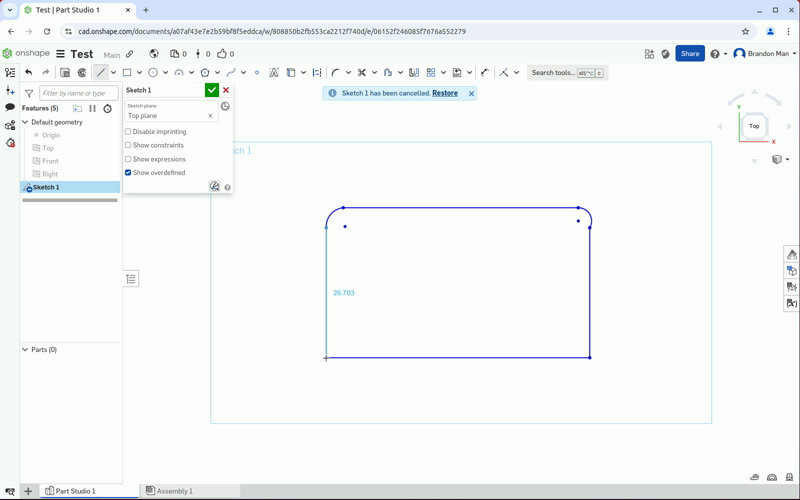
click(326, 357)
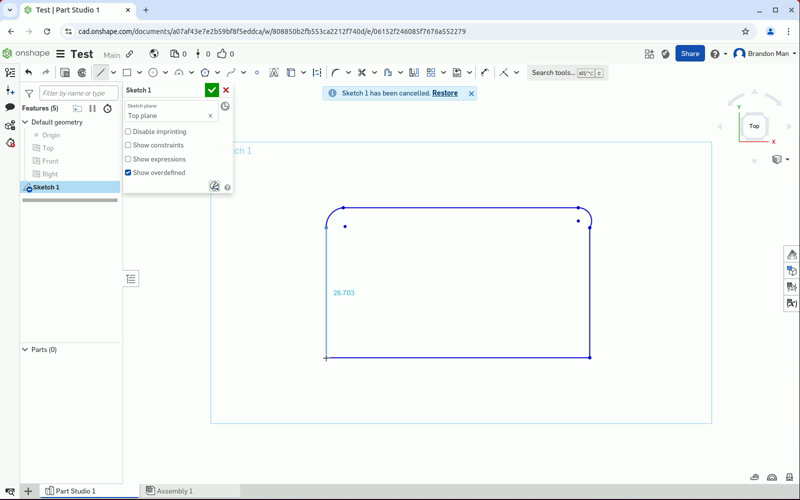
key(esc)
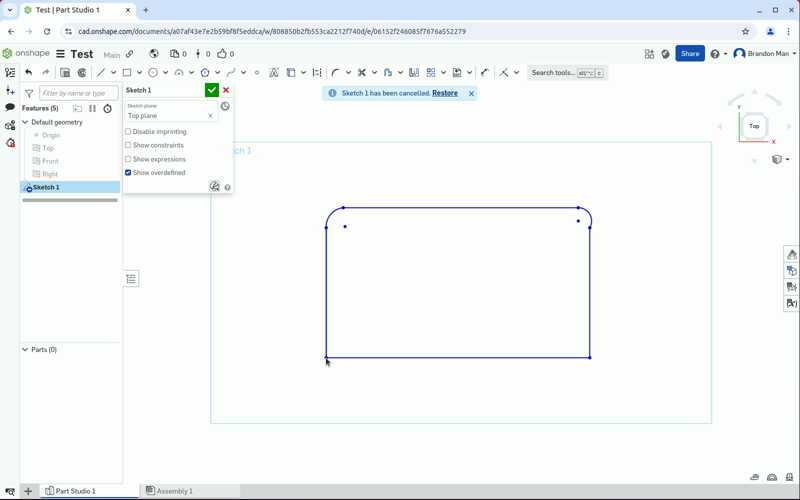
mouse_move(566, 319)
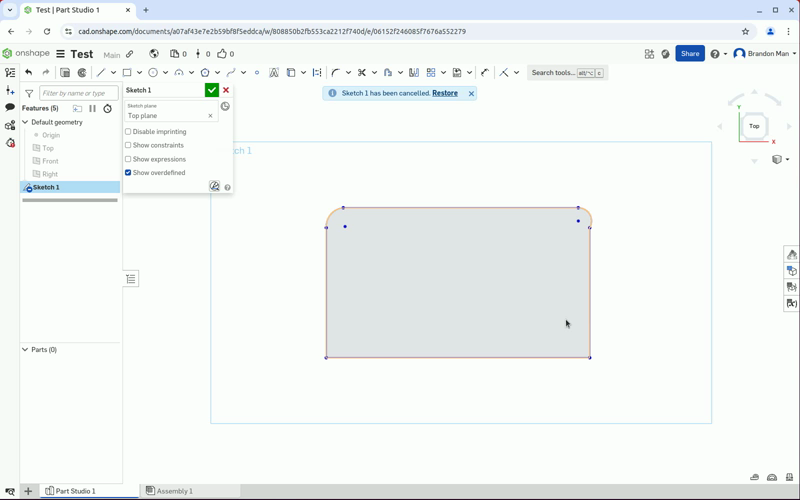
click(566, 319)
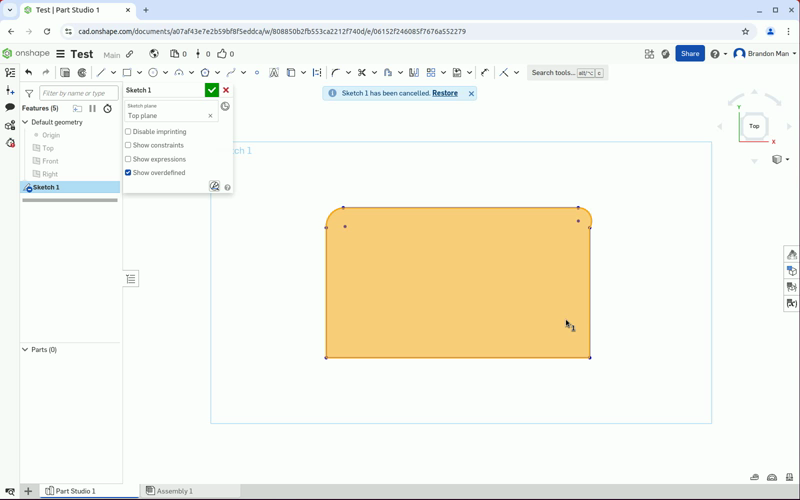
mouse_move(73, 352)
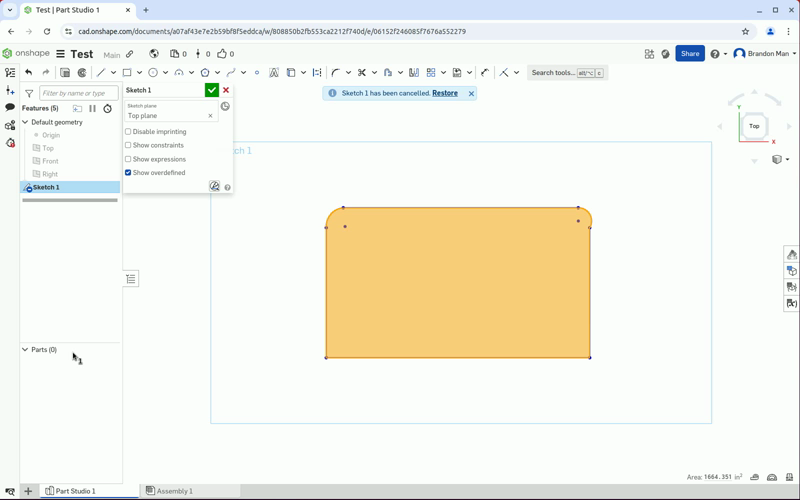
key(shift+y)
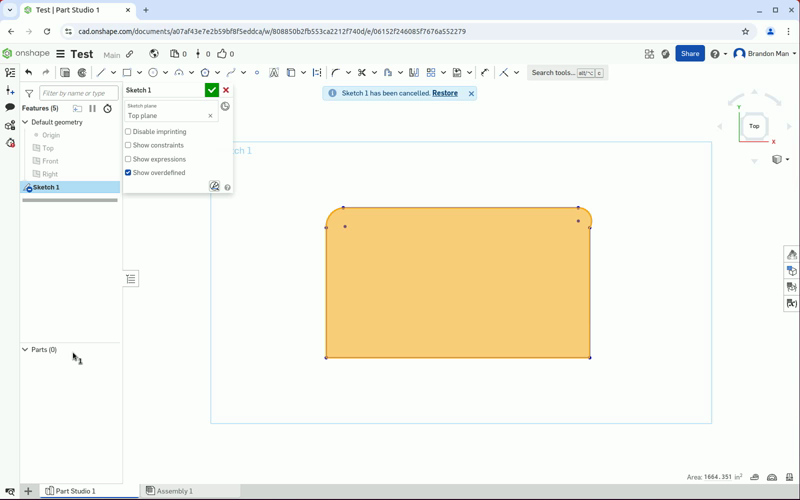
key(shift+e)
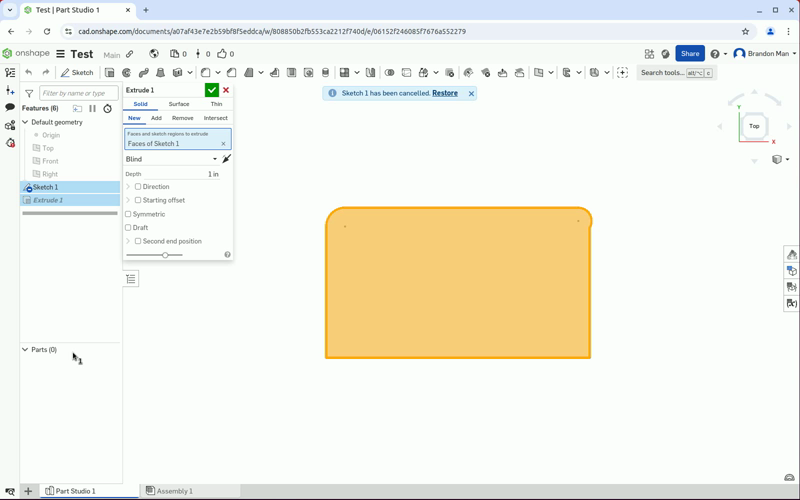
mouse_move(143, 106)
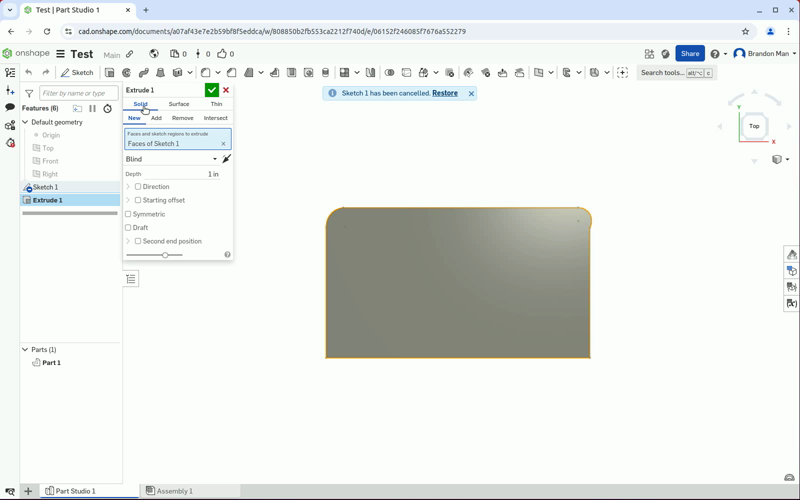
click(143, 106)
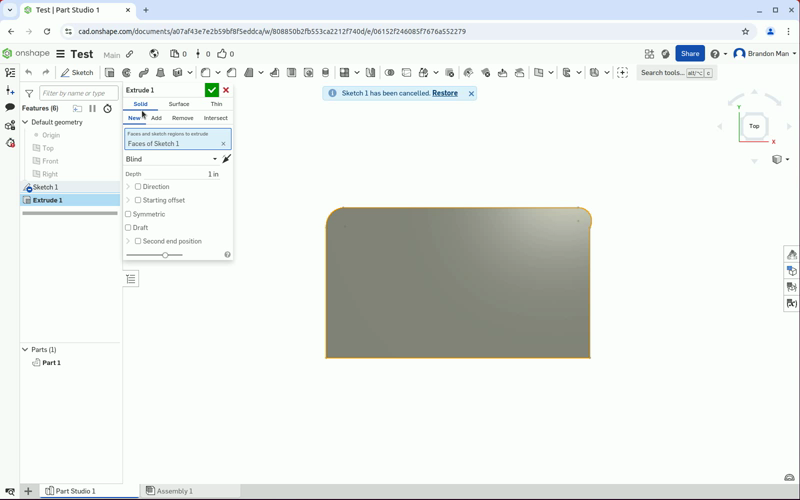
mouse_move(137, 120)
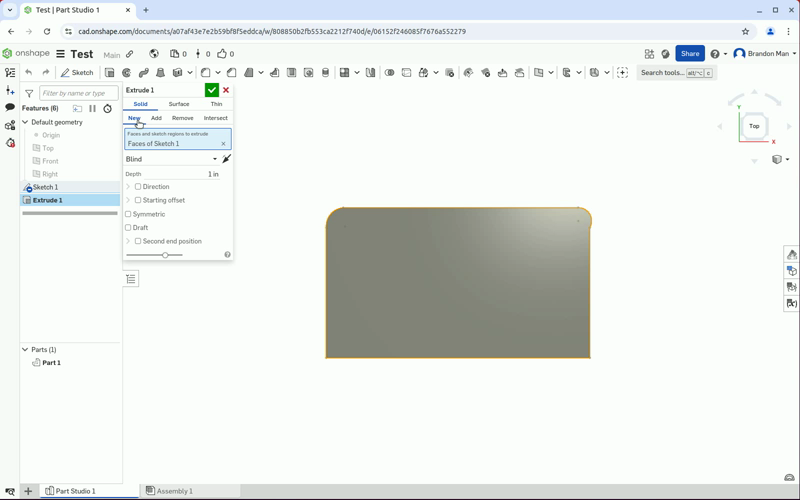
click(137, 120)
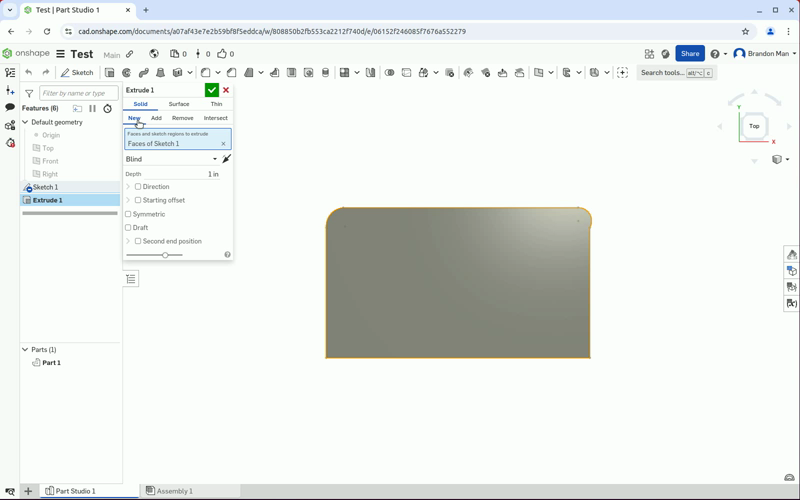
key(tab, 4)
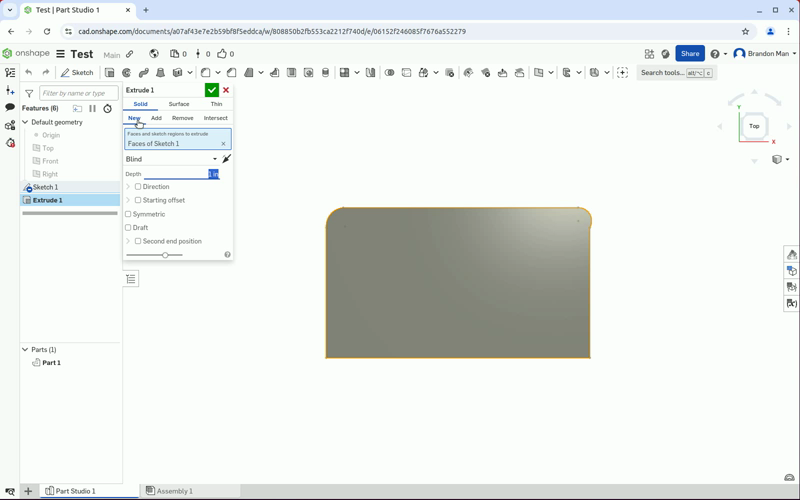
text(15.165)
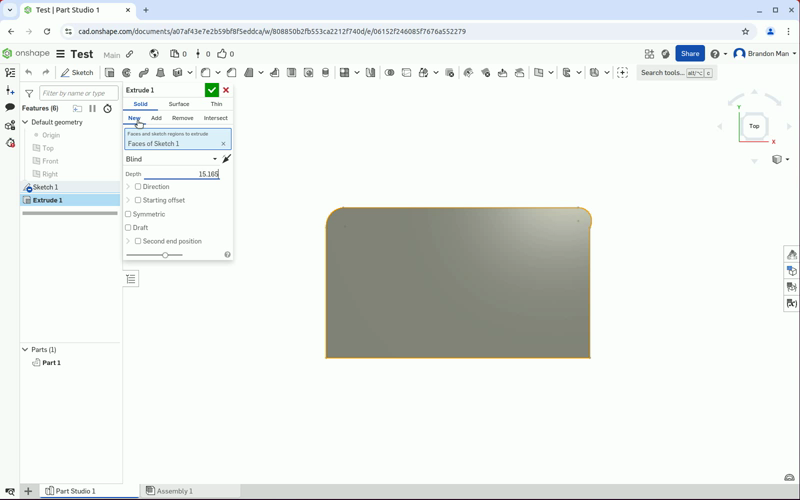
key(enter)
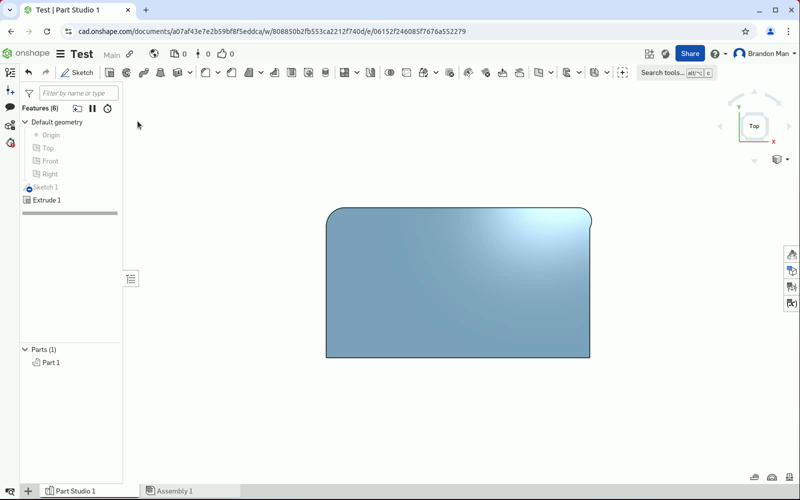
key(shift+h)
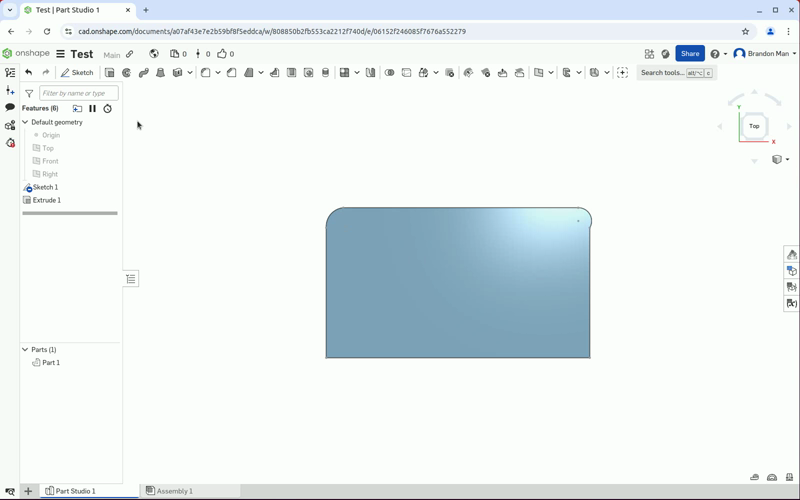
key(shift+h)
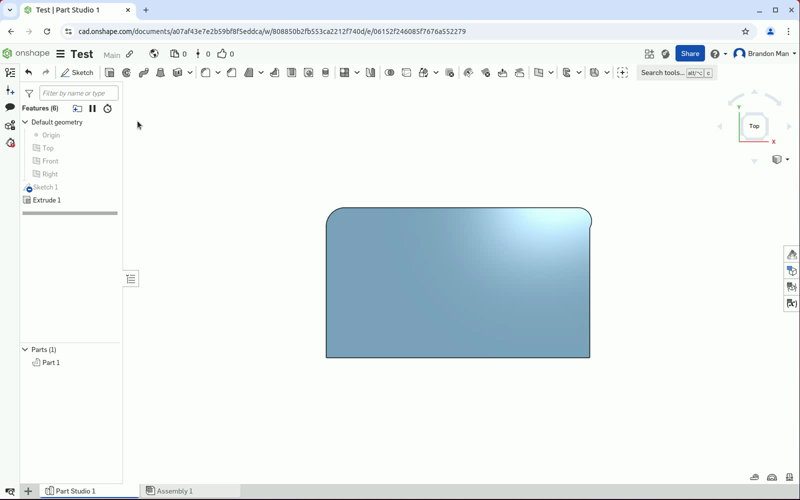
mouse_move(73, 189)
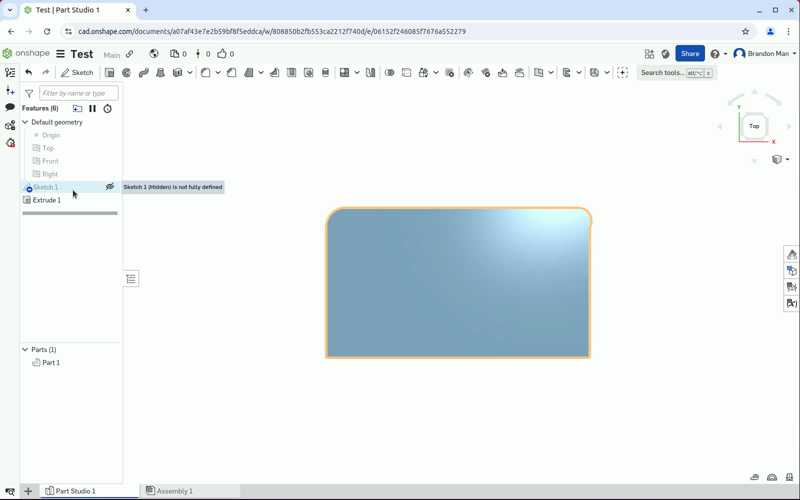
click(73, 189)
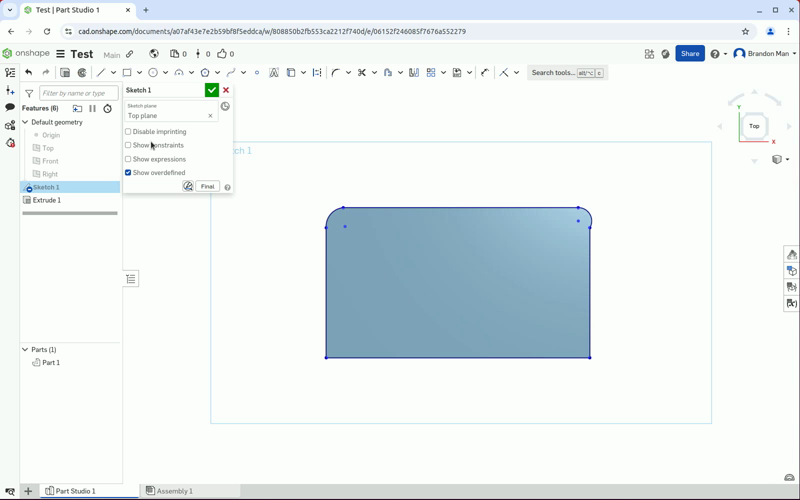
mouse_move(229, 92)
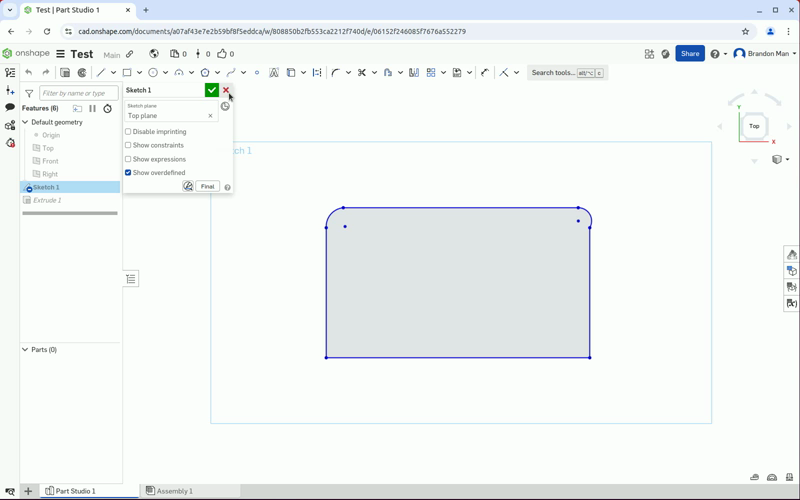
click(229, 92)
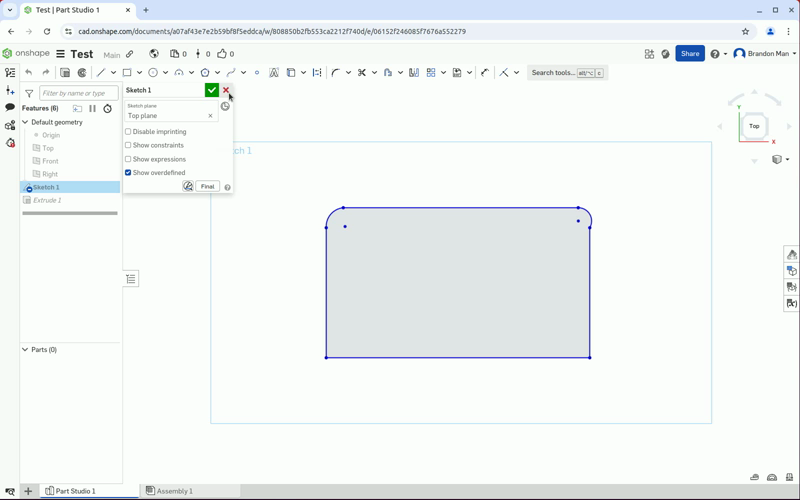
key(shift+s)
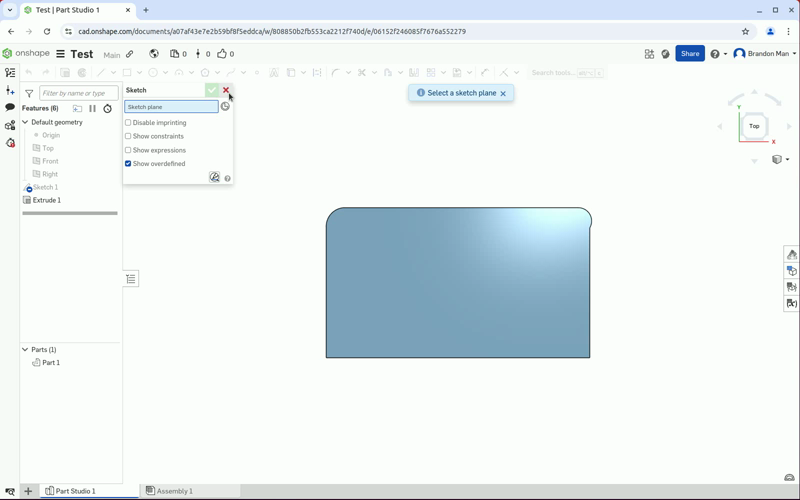
mouse_move(73, 150)
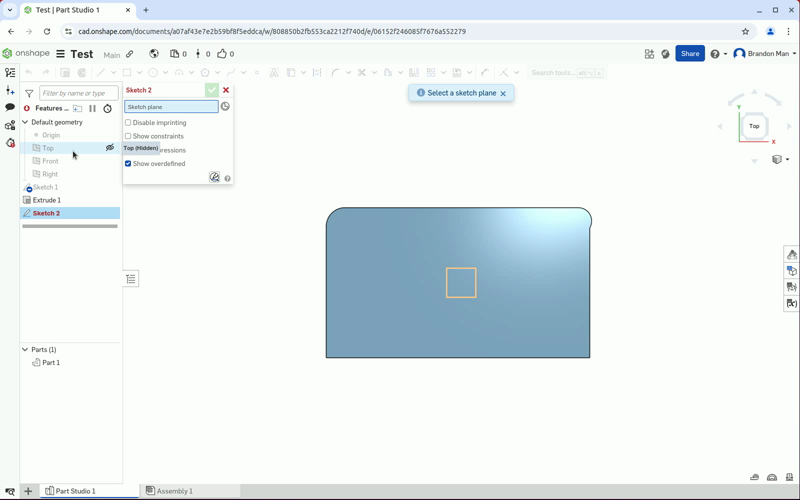
click(73, 150)
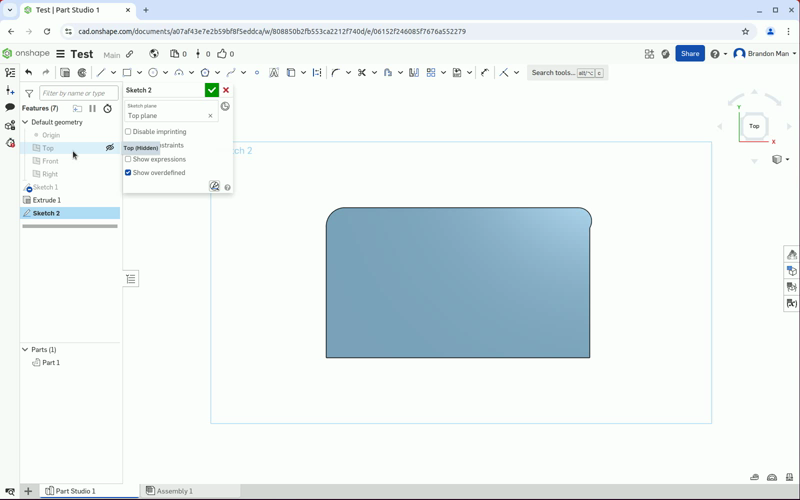
mouse_move(73, 352)
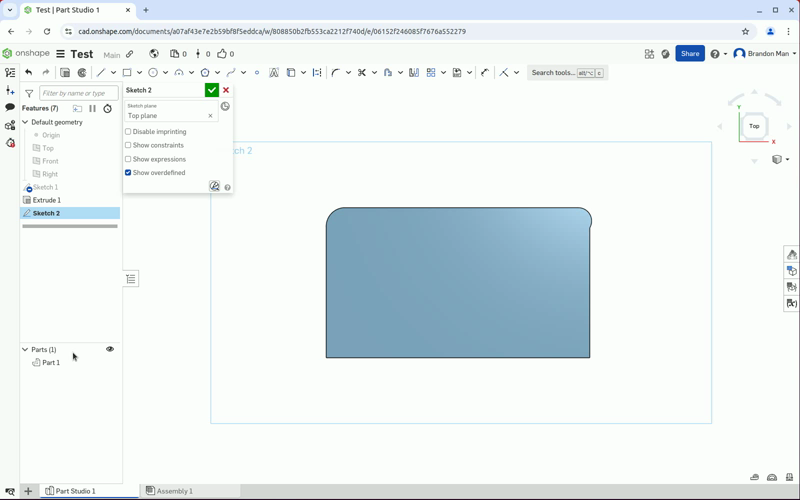
key(y)
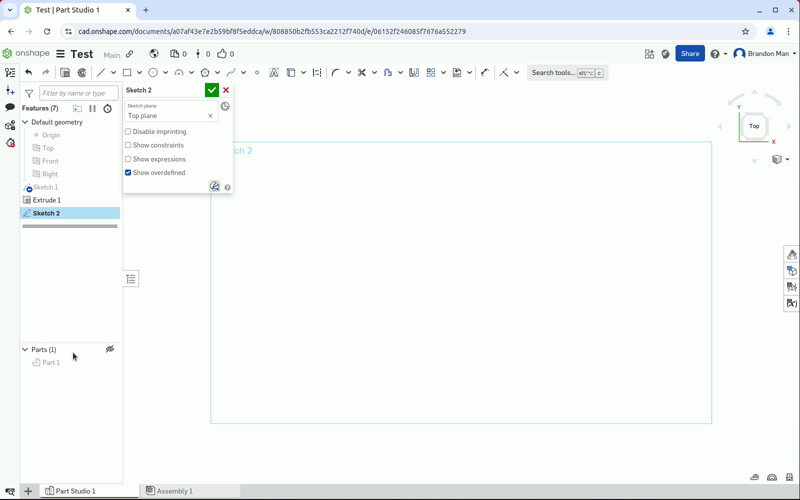
key(c)
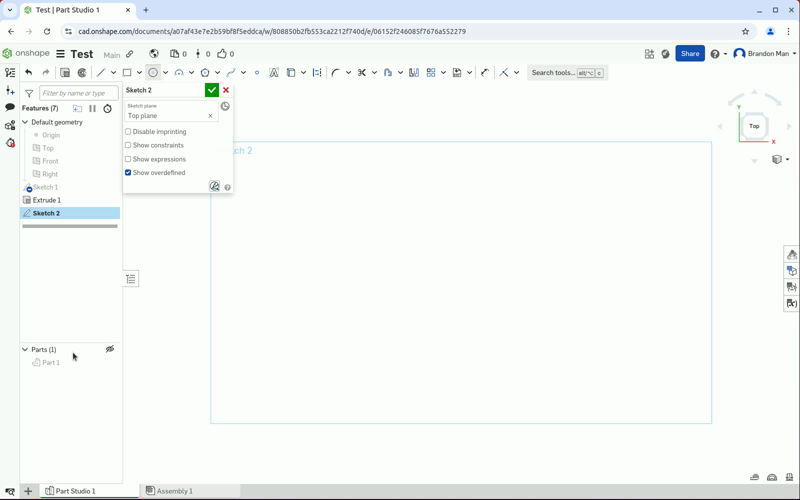
key_down(shift)
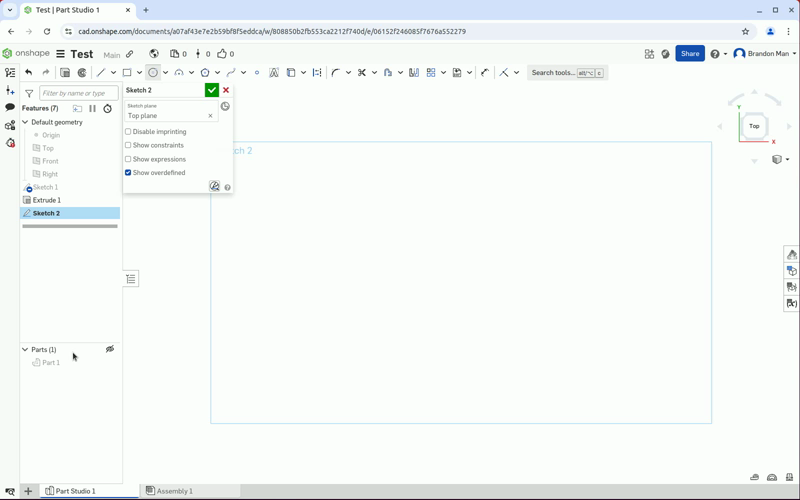
mouse_move(460, 182)
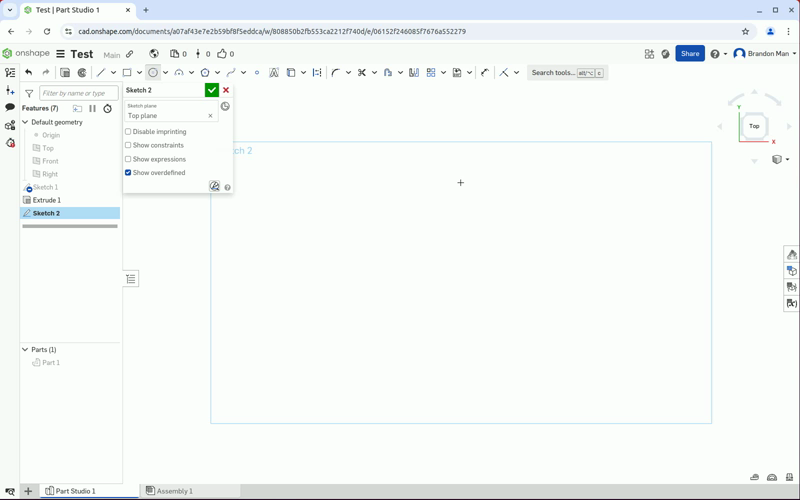
click(460, 182)
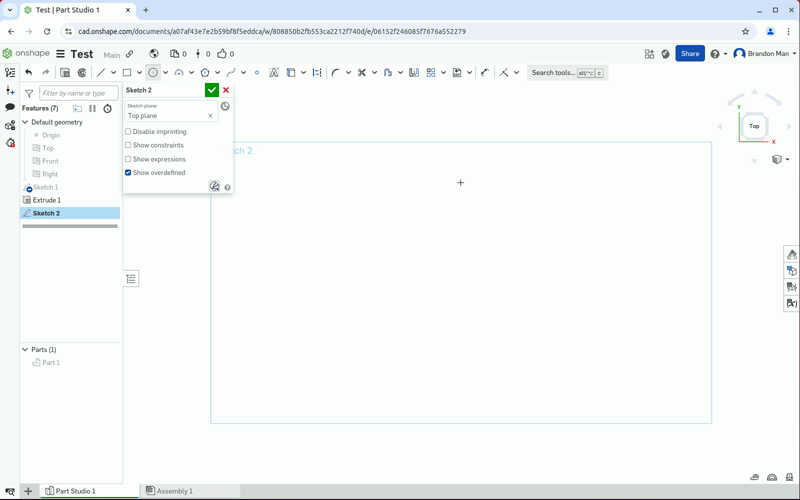
key_up(shift)
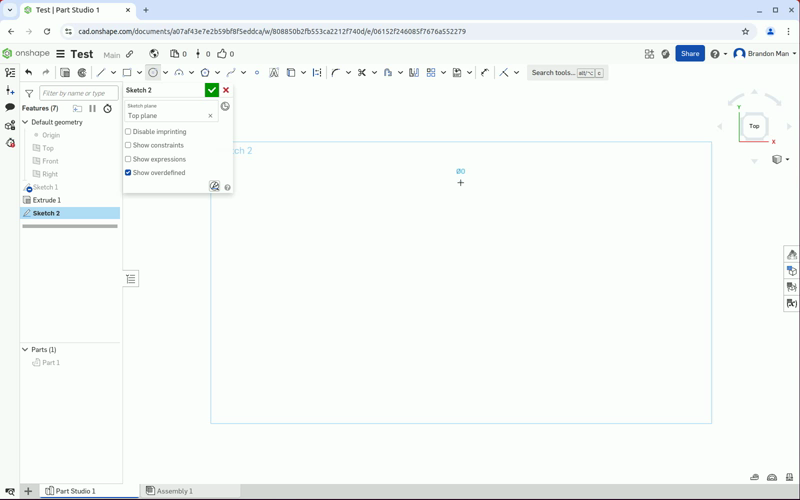
mouse_move(533, 182)
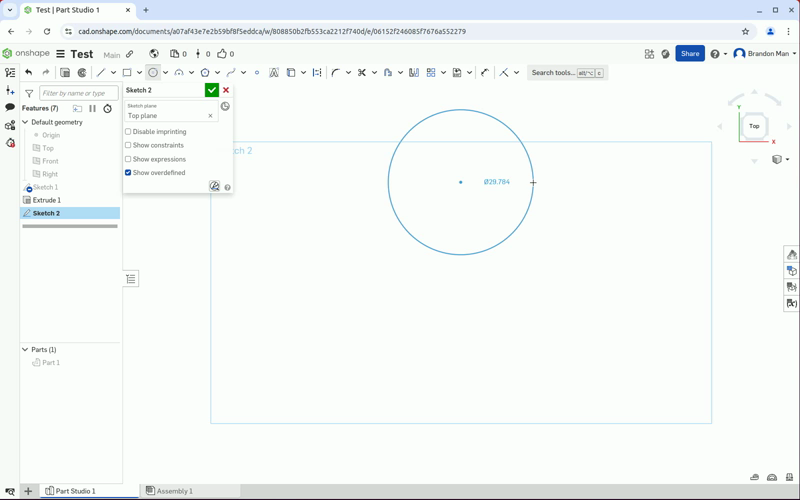
click(533, 182)
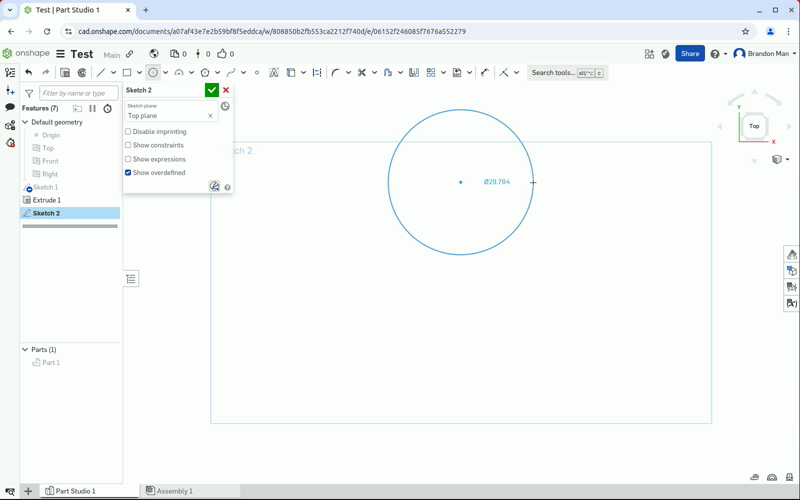
key(esc)
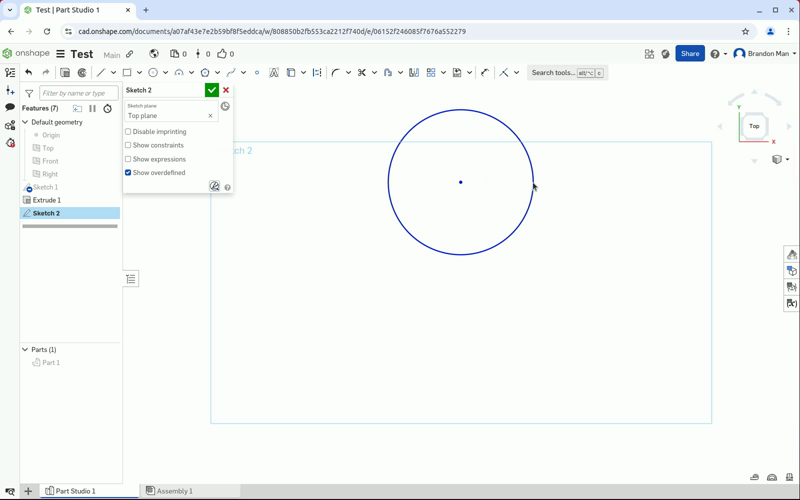
mouse_move(434, 166)
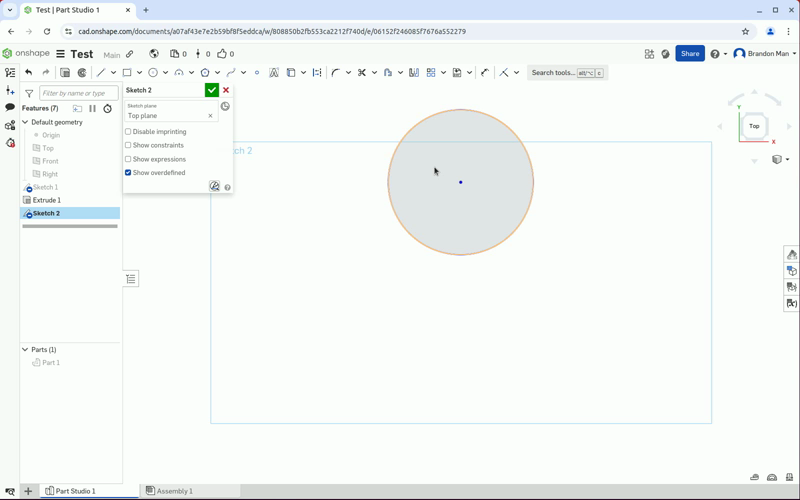
click(434, 166)
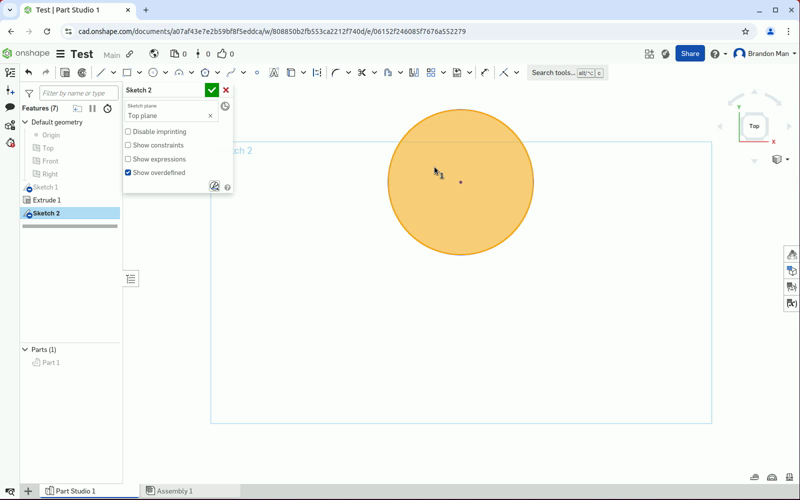
mouse_move(73, 352)
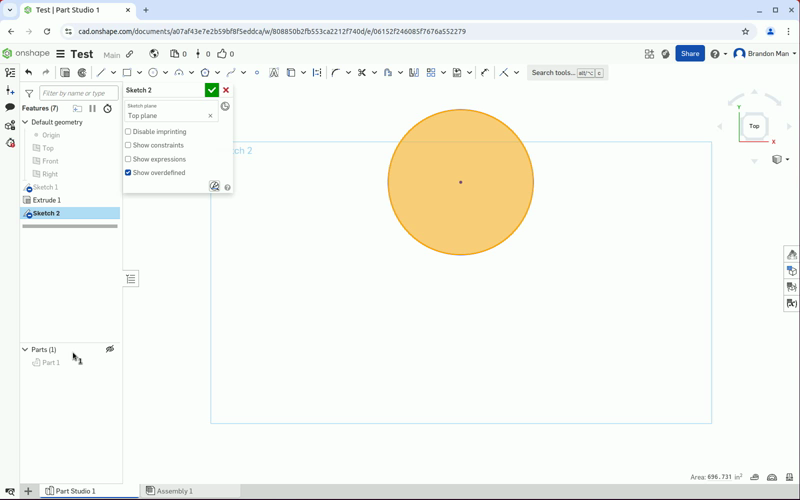
key(shift+y)
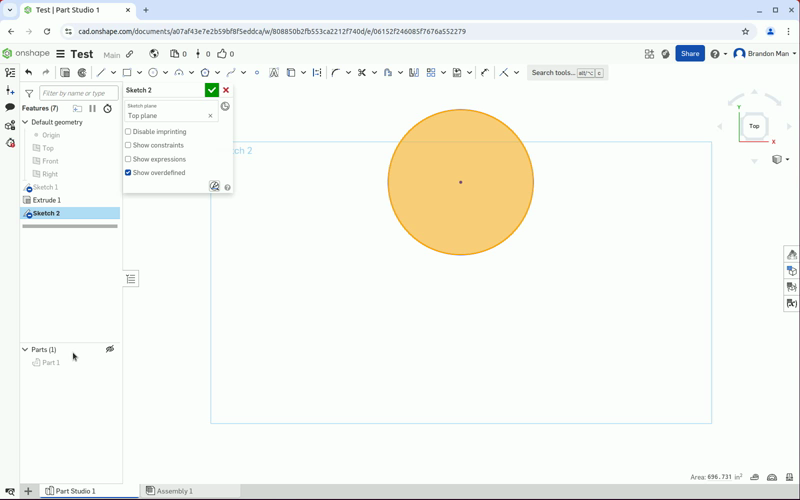
key(shift+e)
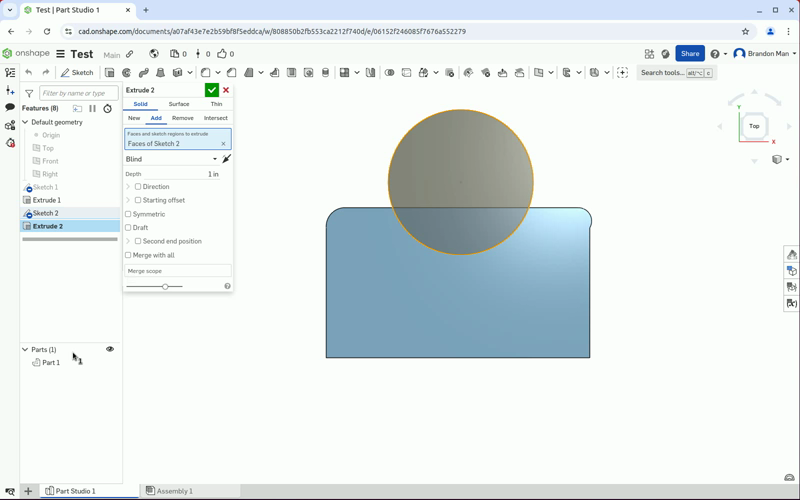
mouse_move(143, 106)
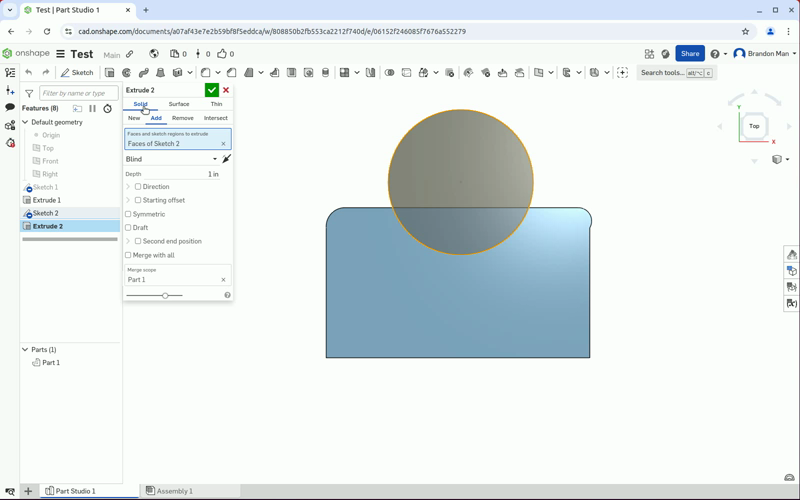
click(143, 106)
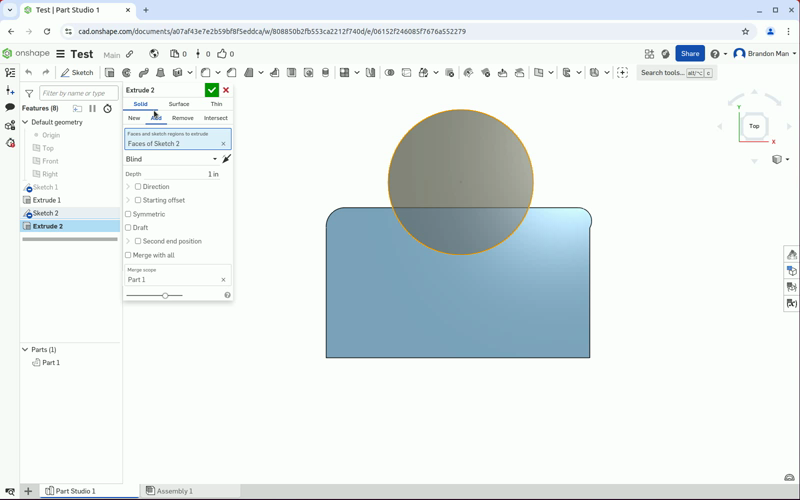
mouse_move(186, 120)
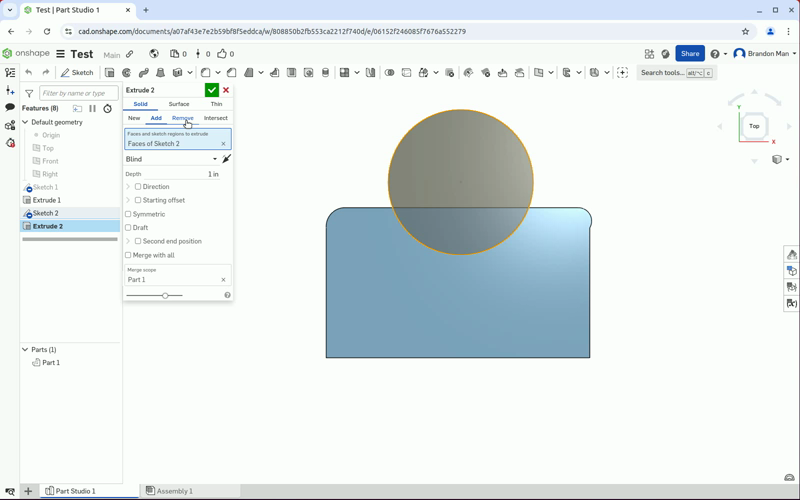
click(186, 120)
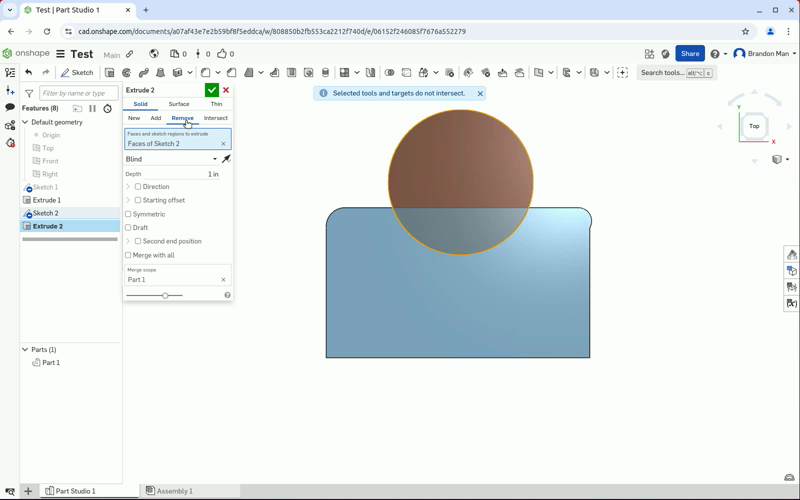
key(tab, 4)
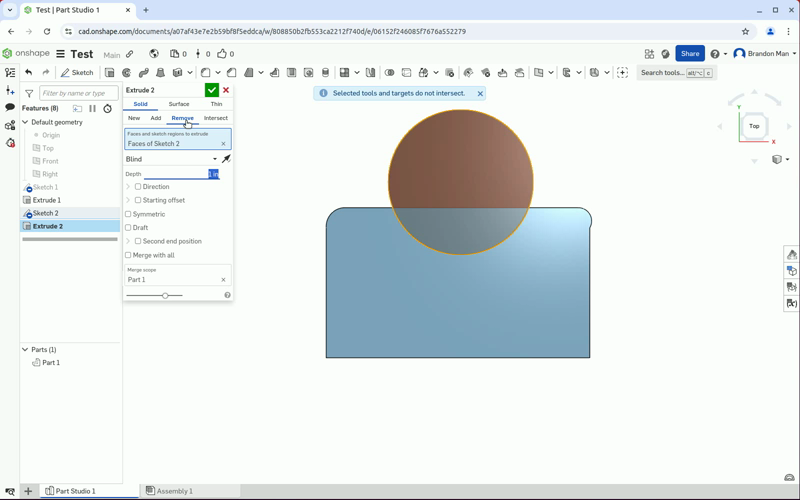
text(15.165)
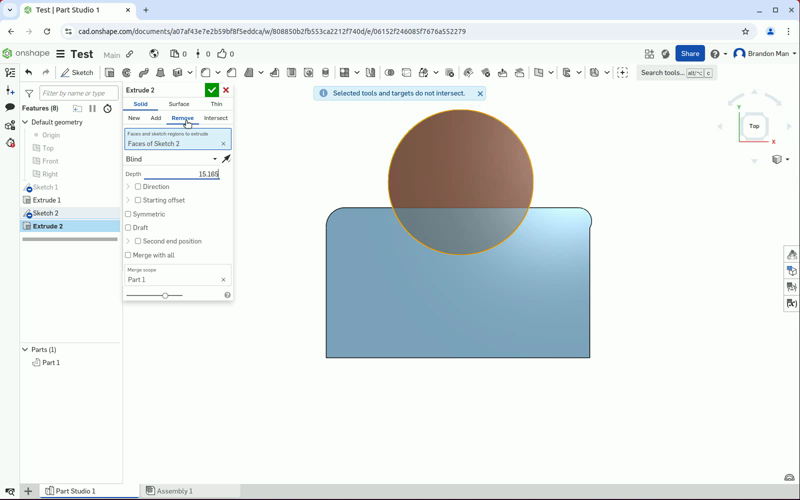
key(tab, 3)
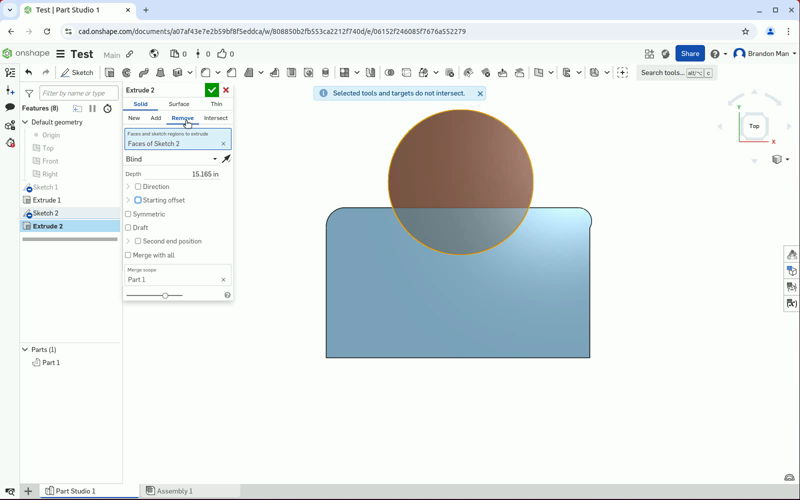
key(tab, 2)
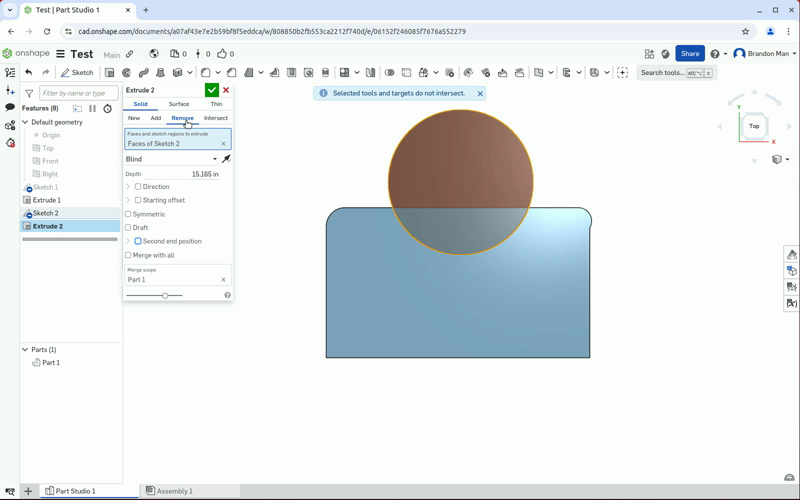
key(space)
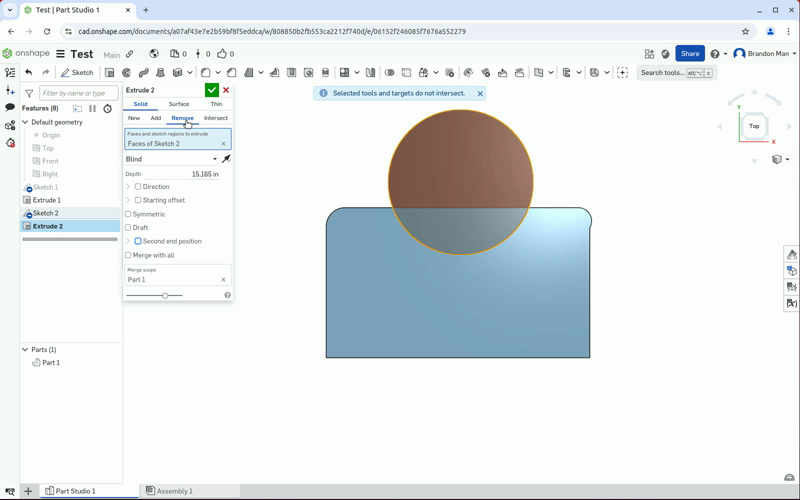
key(tab, 3)
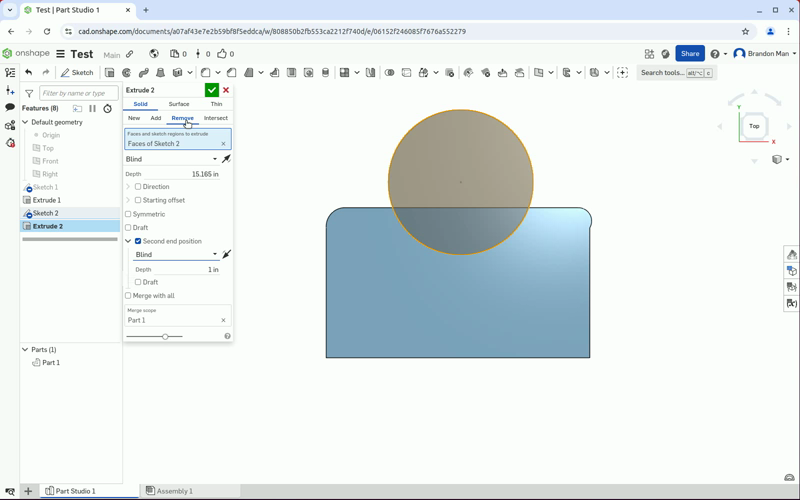
text(15.165)
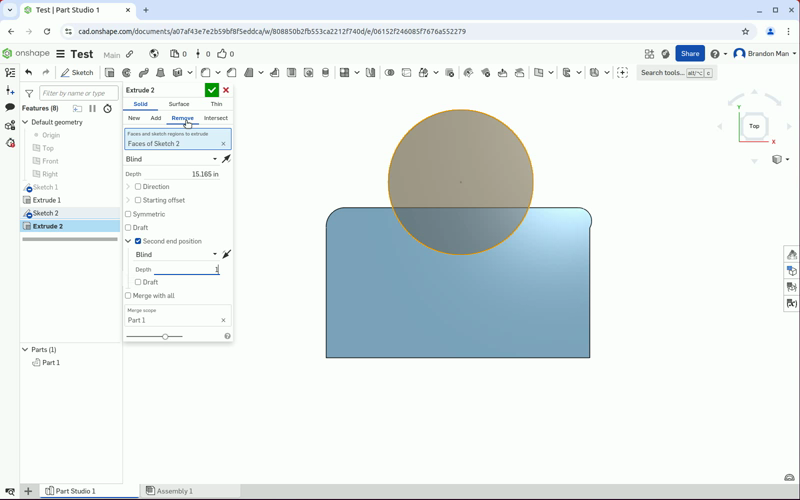
key(tab, 2)
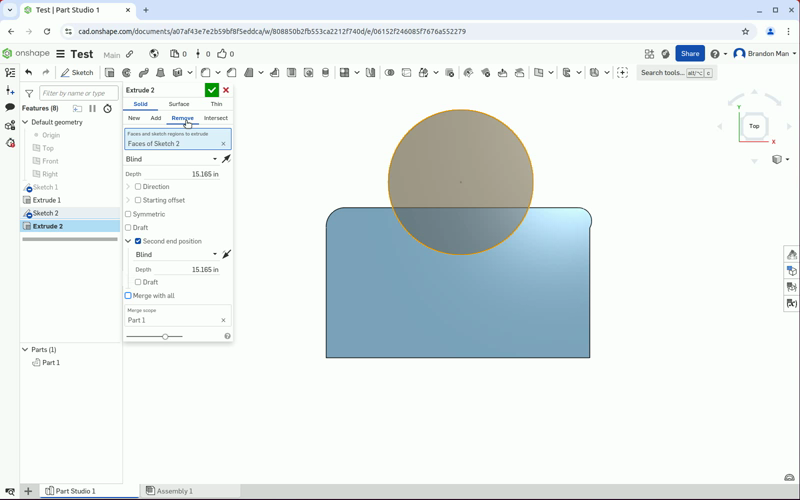
key(space)
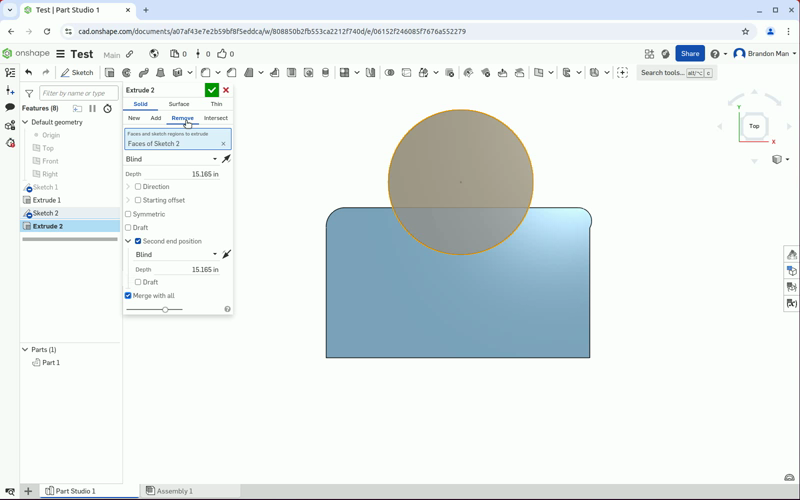
key(enter)
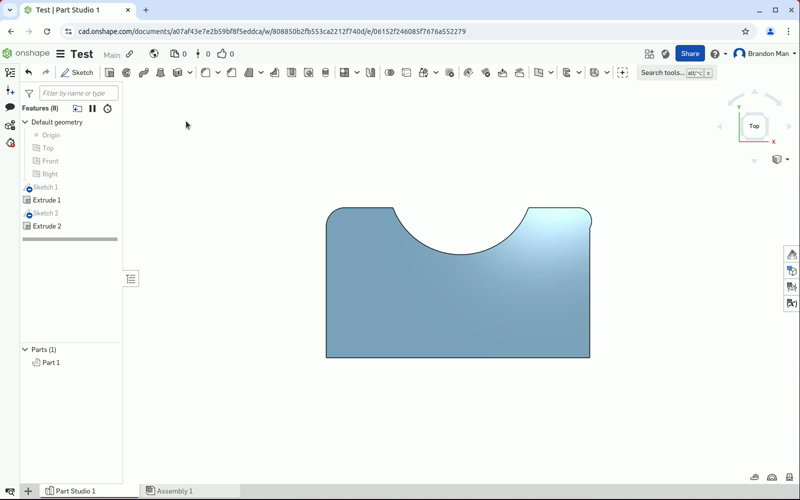
key(shift+h)
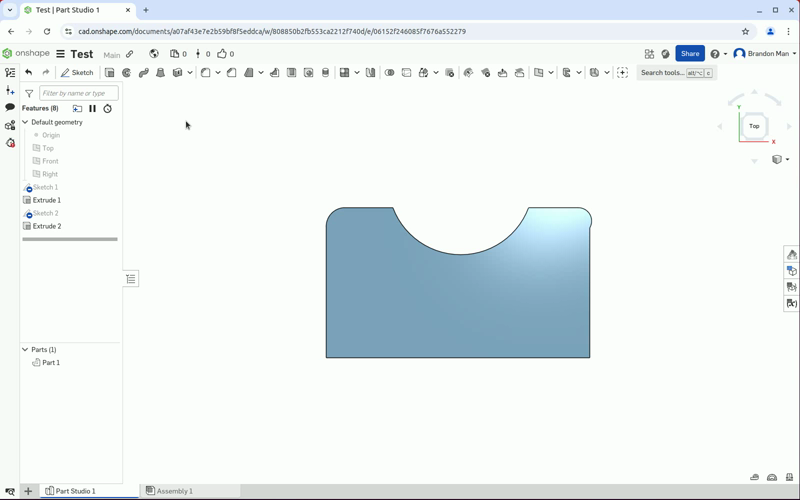
key(shift+h)
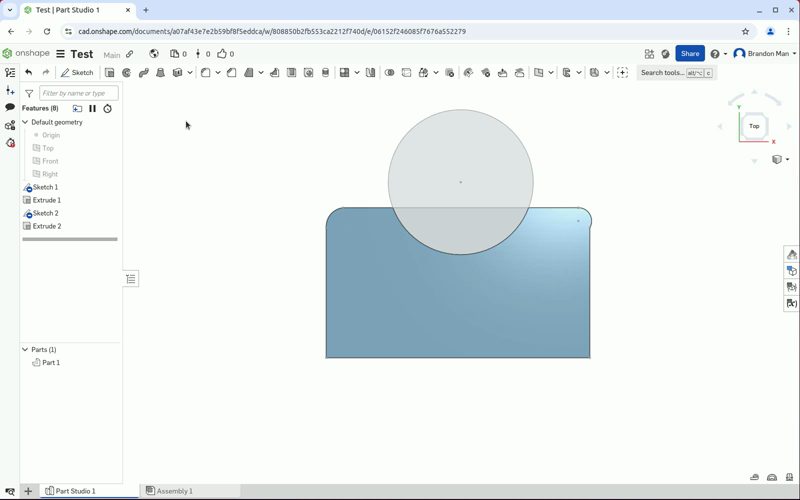
key(shift+7)
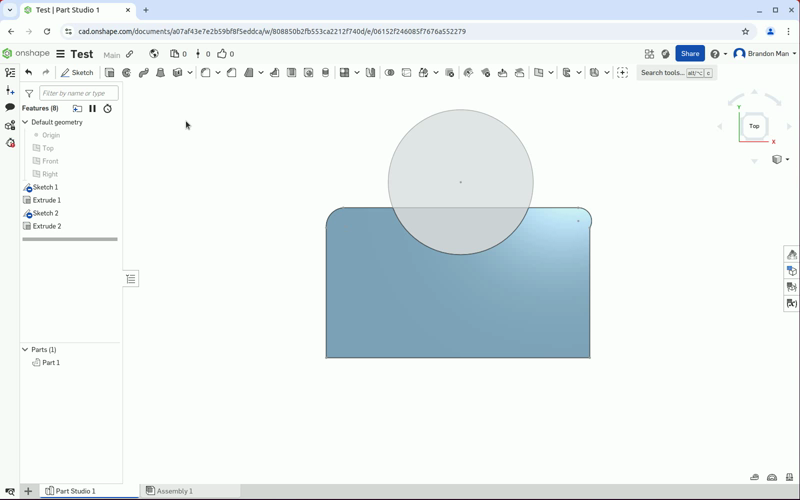
key(up, 3)
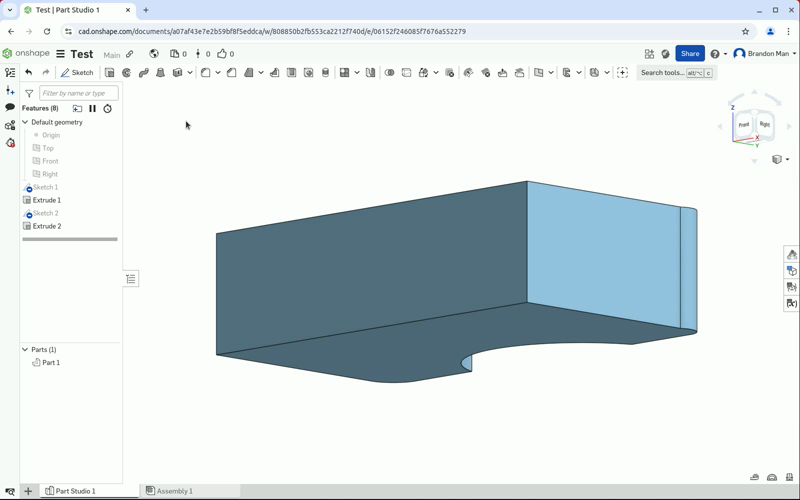
key(left, 3)
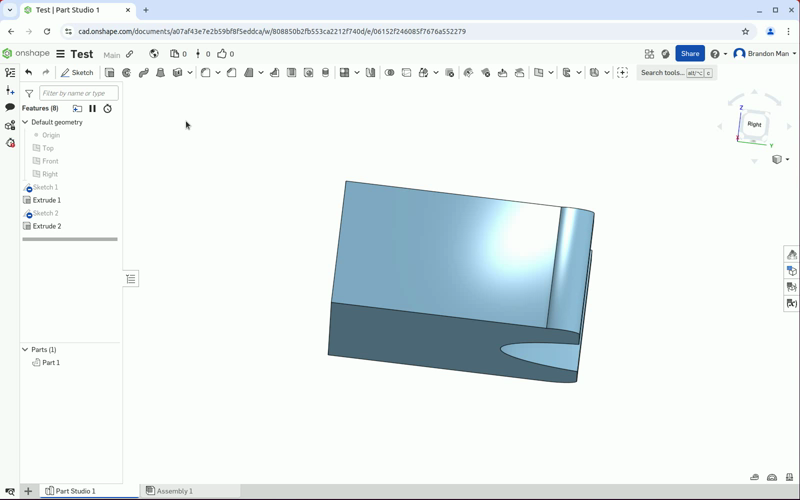
key(right, 3)
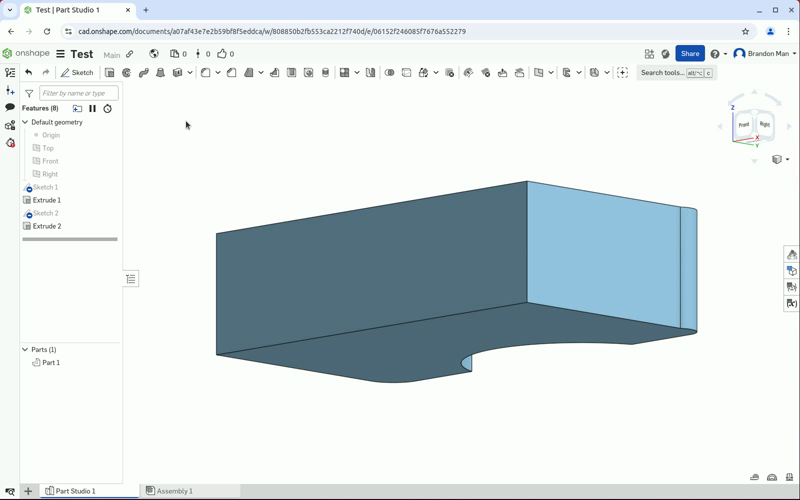
key(down, 3)
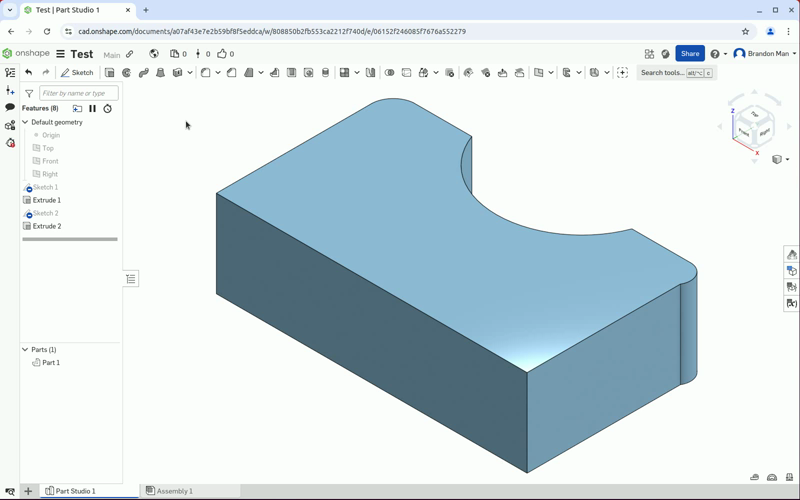
mouse_move(73, 189)
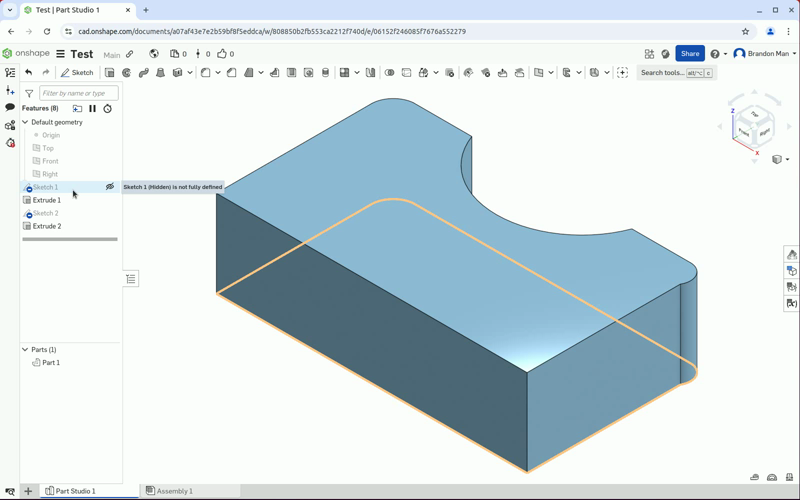
click(73, 189)